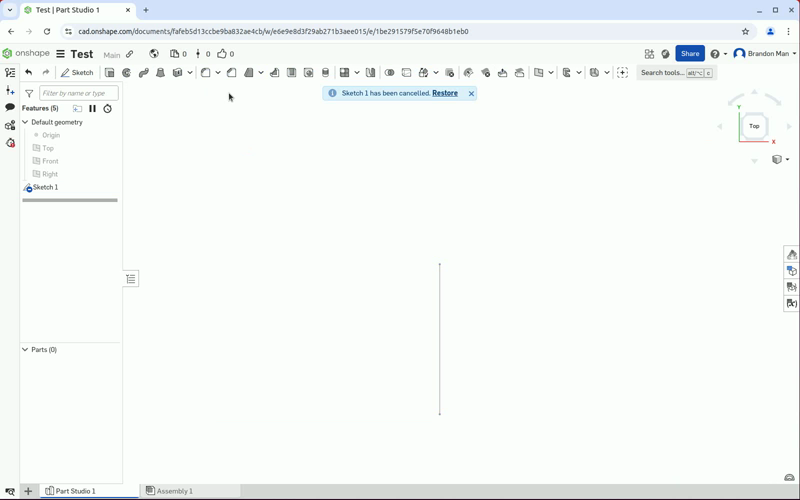
key(shift+h)
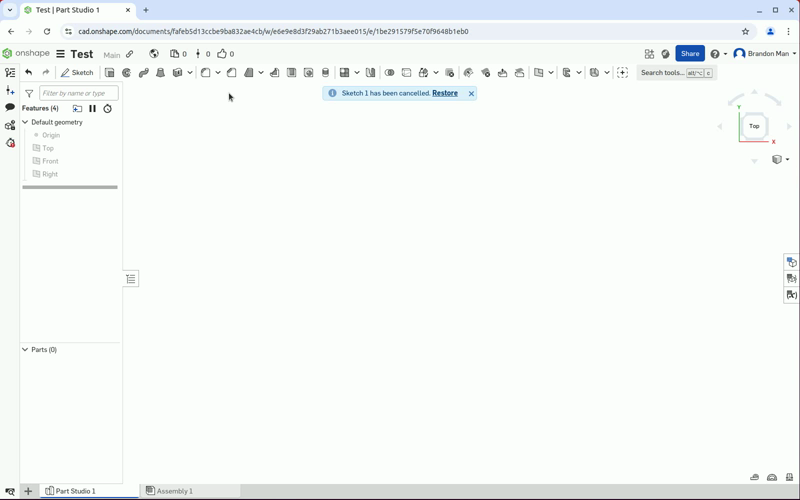
mouse_move(73, 352)
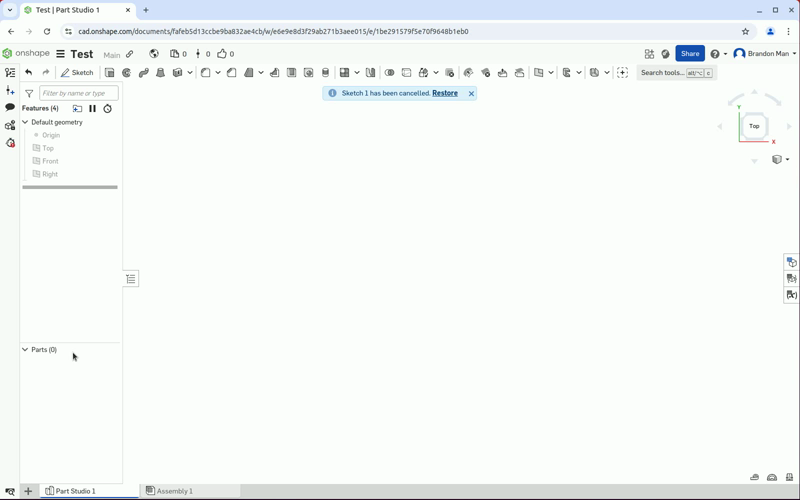
key(y)
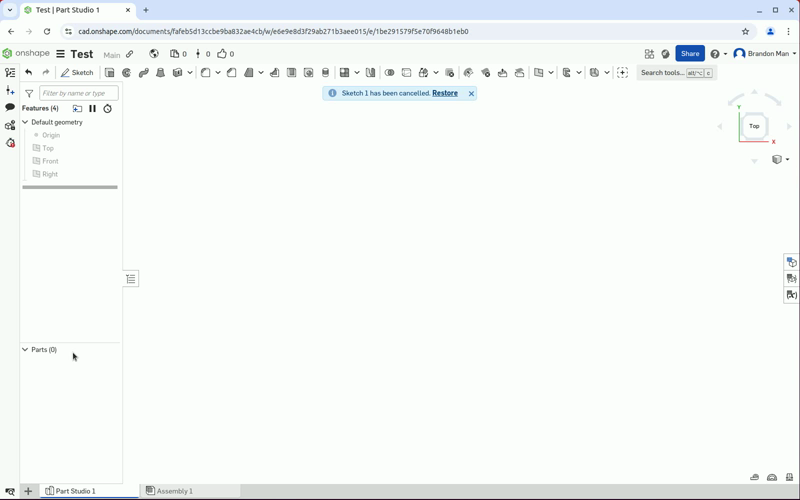
key(shift+p)
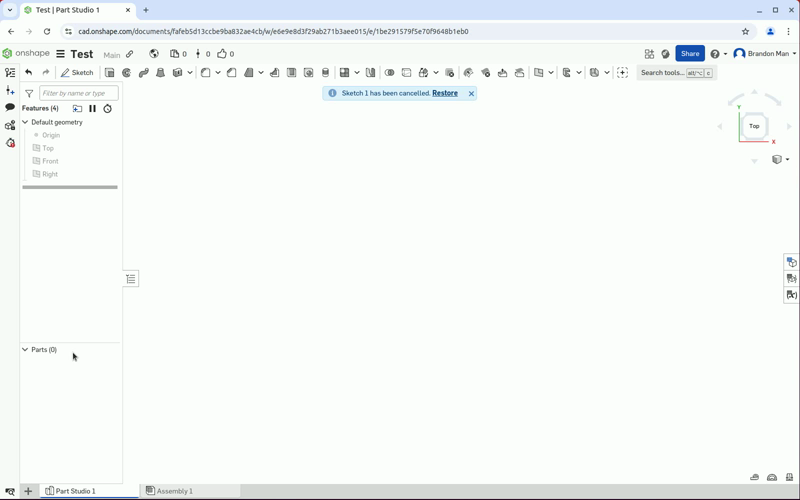
key(space)
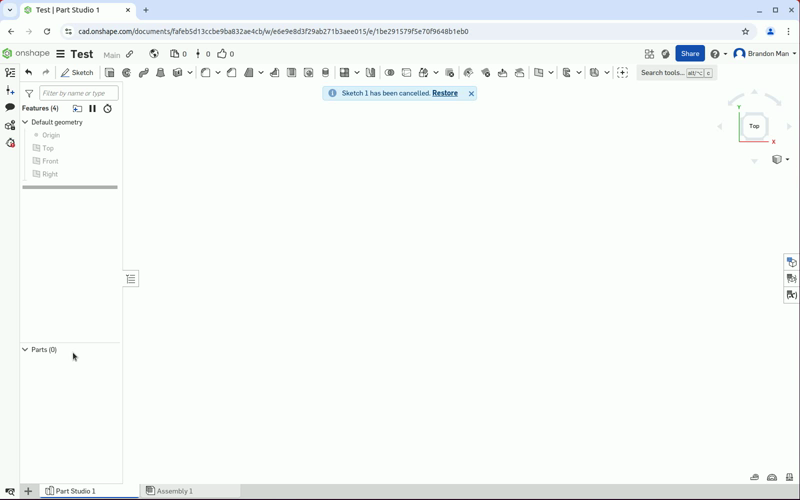
key_down(shift)
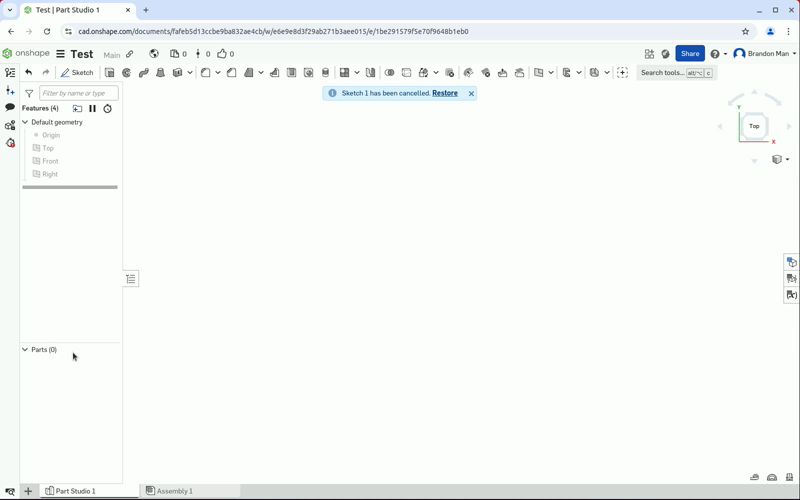
key(up)
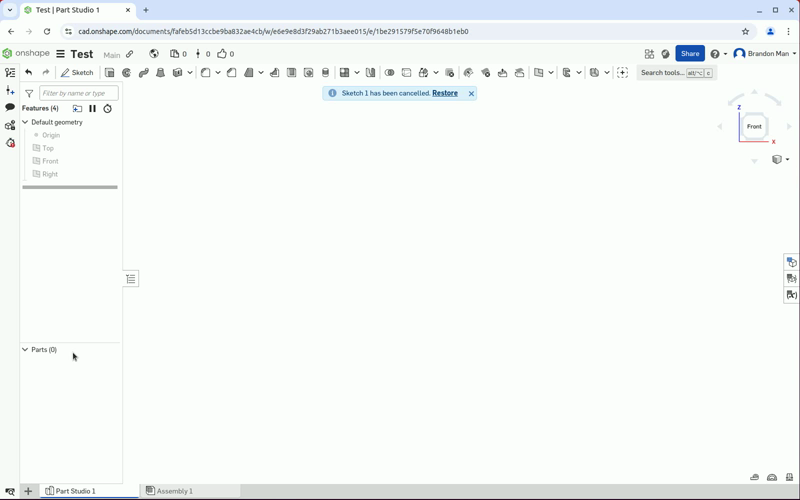
key_up(shift)
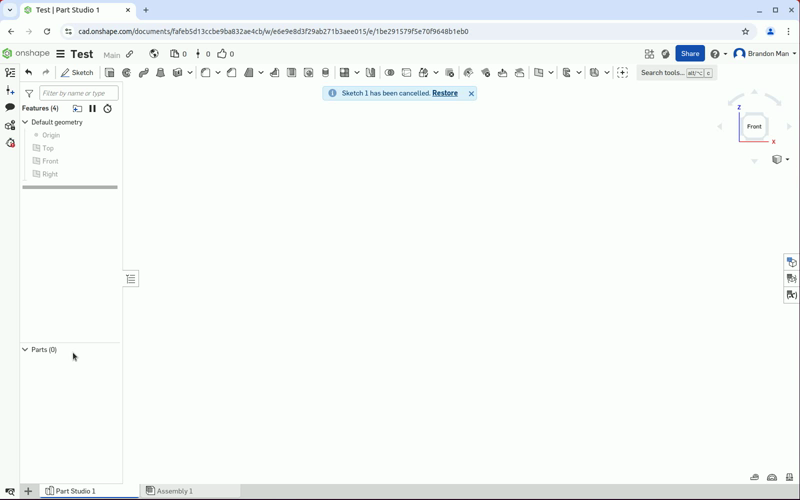
key(space)
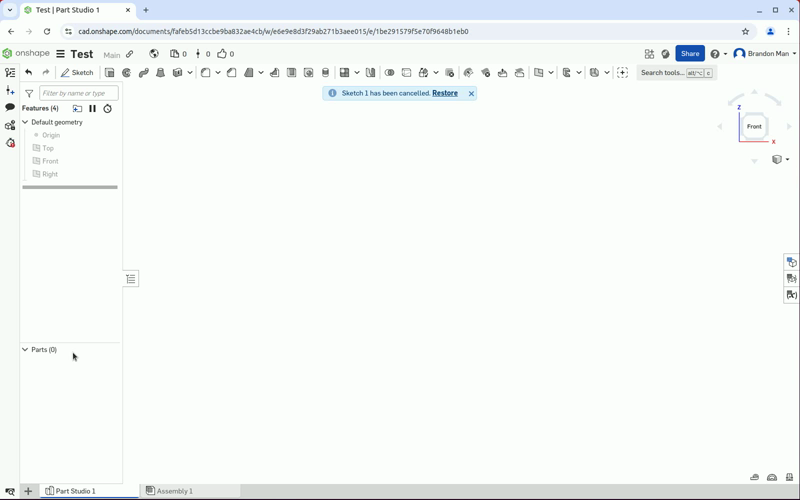
key_down(shift)
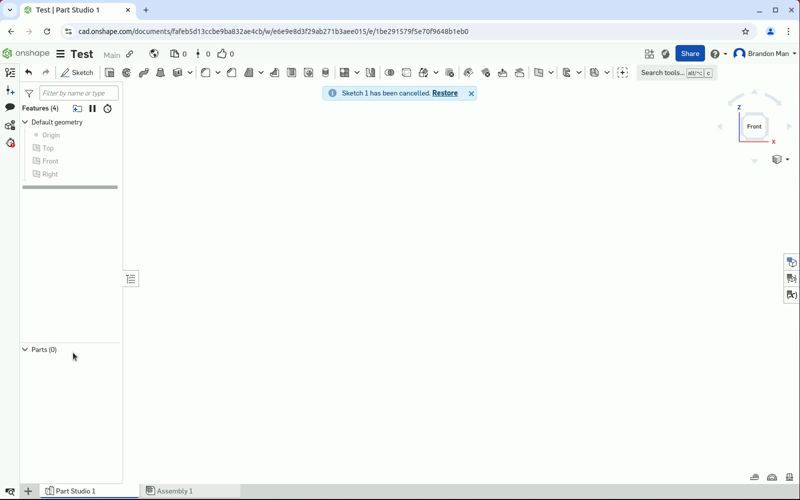
key(left)
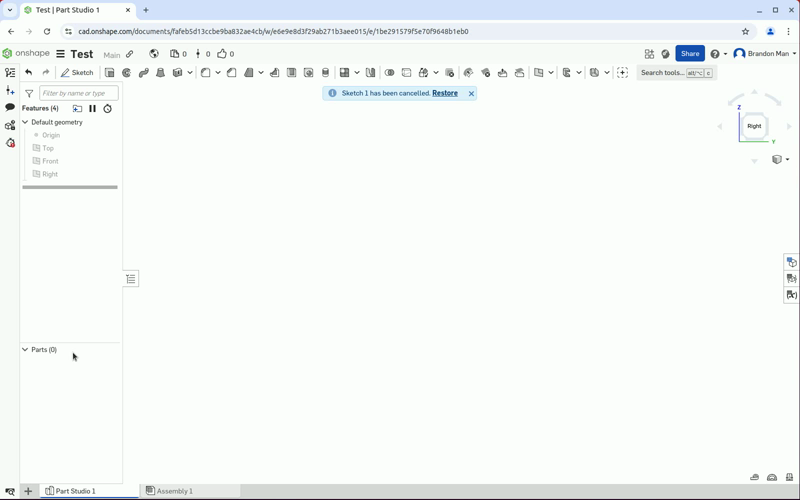
key_up(shift)
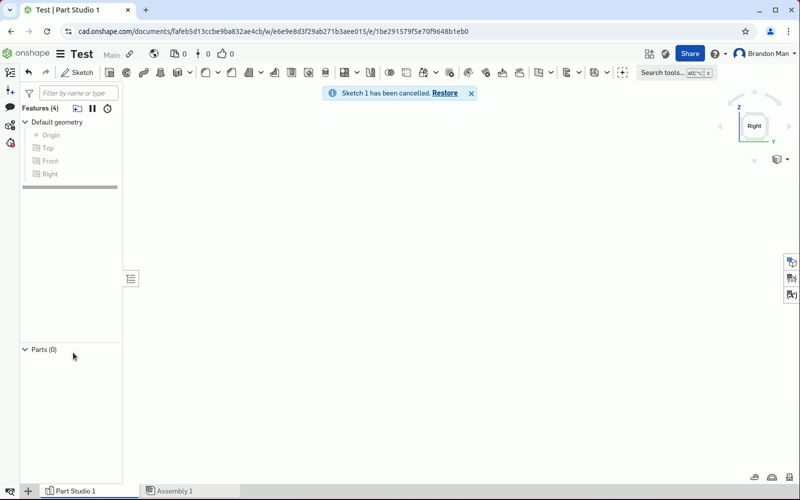
mouse_move(73, 352)
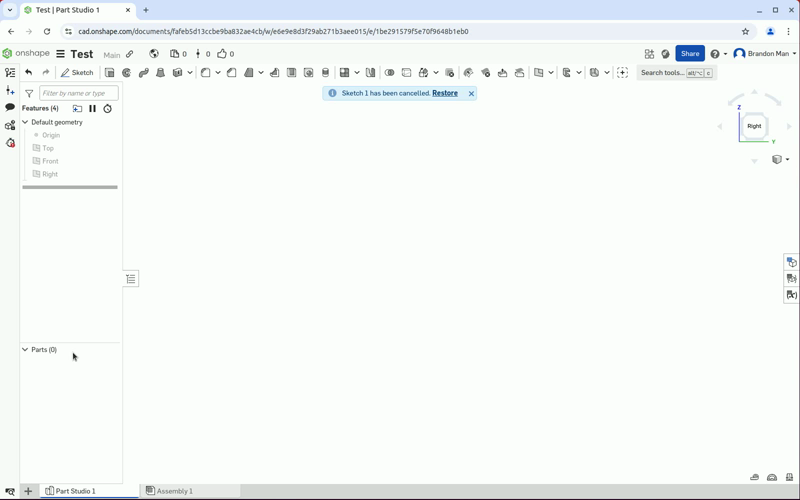
key(shift+y)
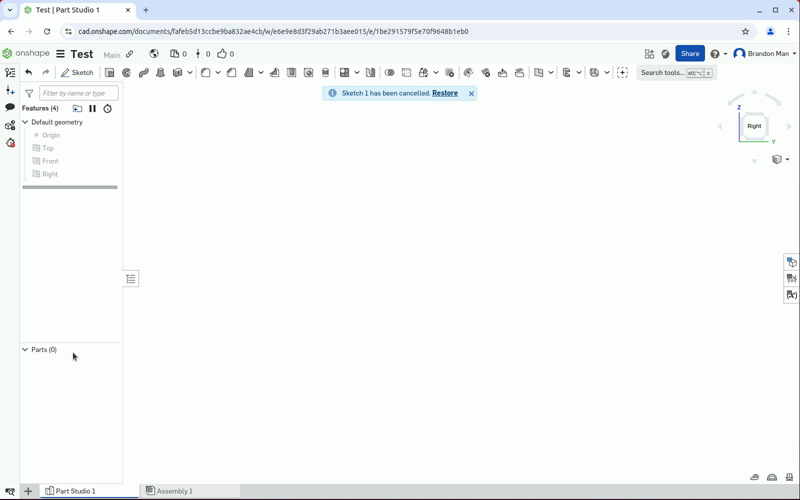
key(shift+s)
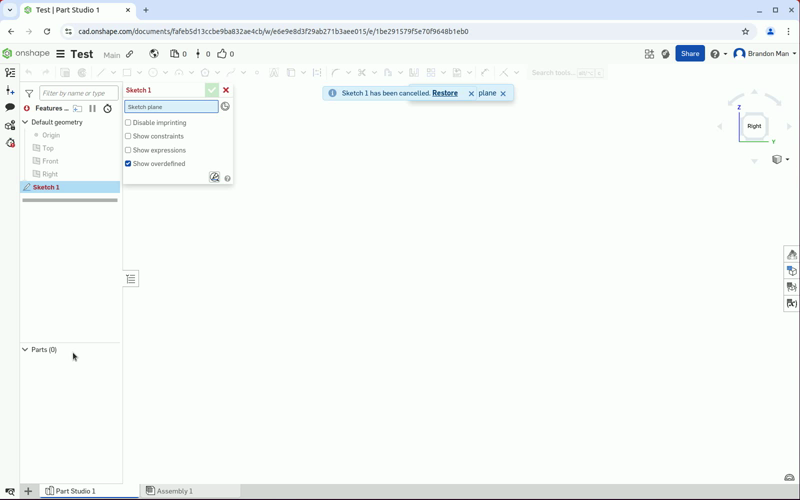
mouse_move(73, 176)
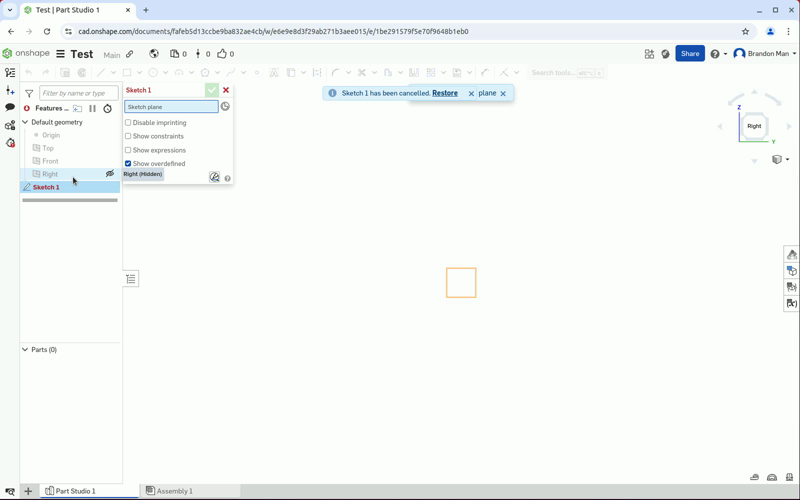
click(73, 176)
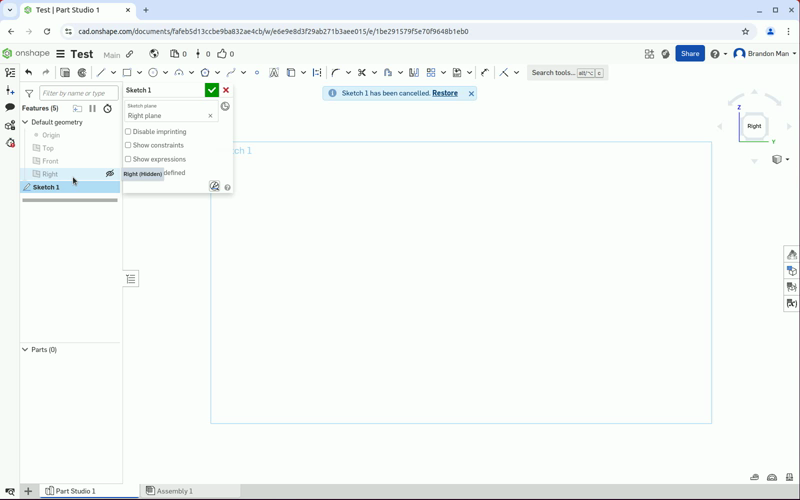
mouse_move(73, 352)
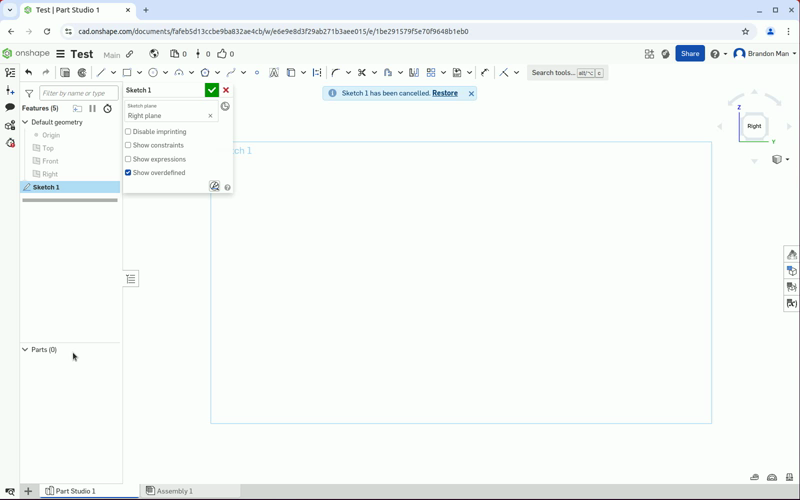
key(y)
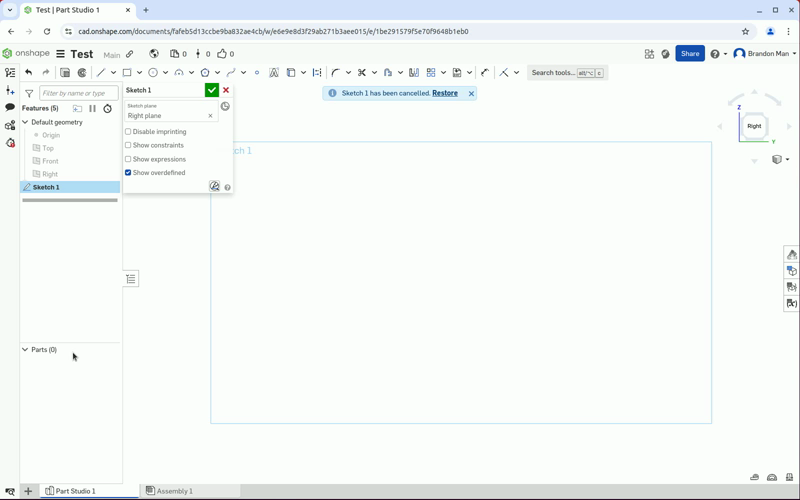
key(c)
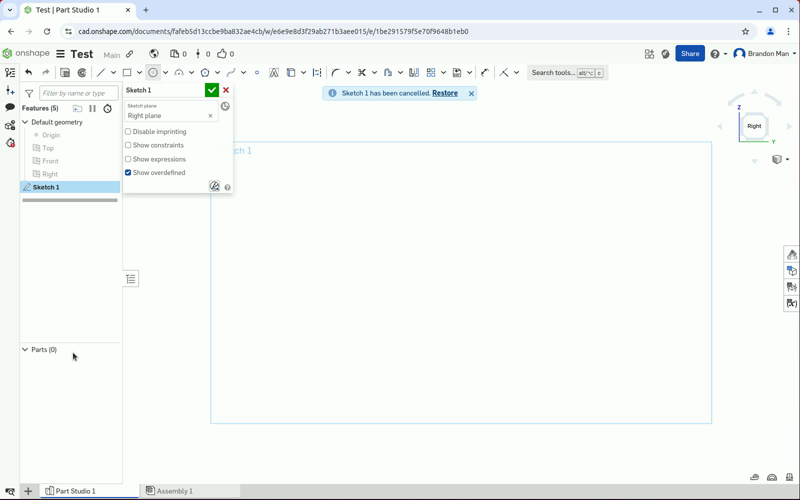
key_down(shift)
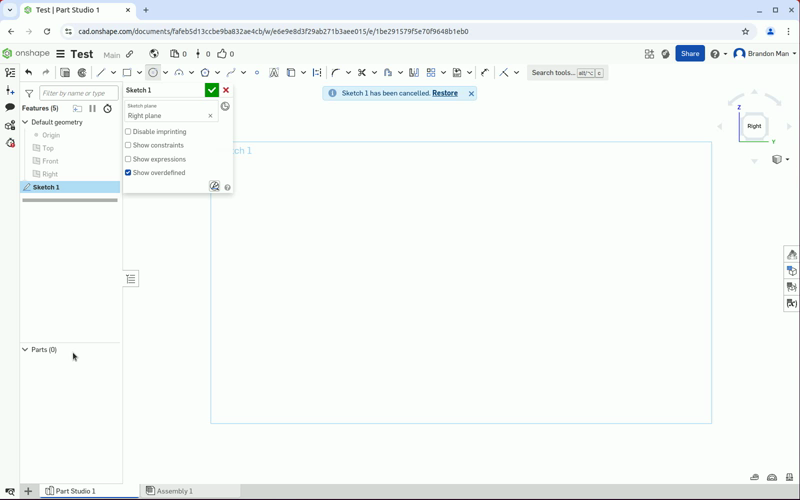
mouse_move(558, 282)
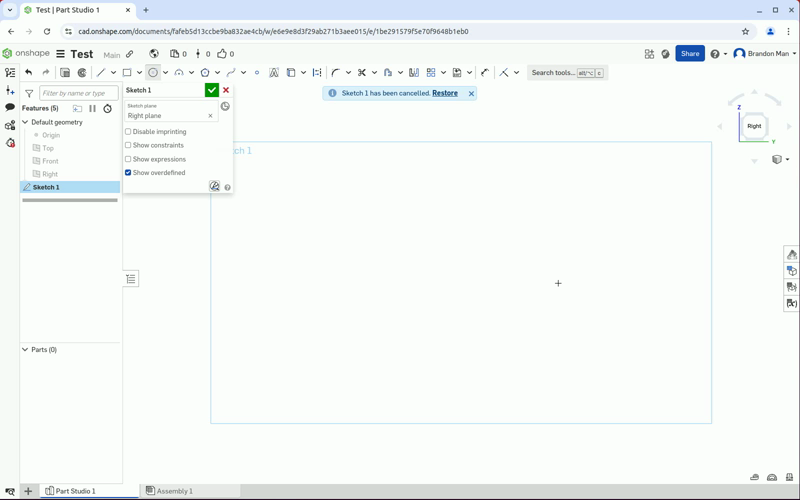
click(558, 282)
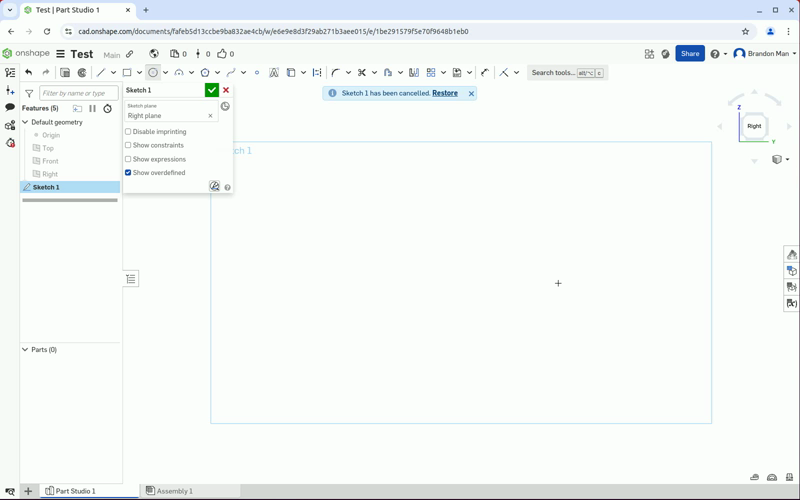
key_up(shift)
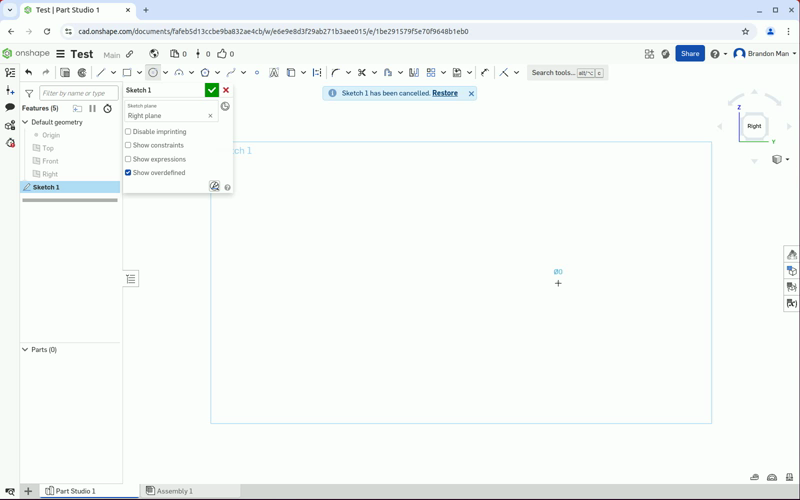
mouse_move(574, 282)
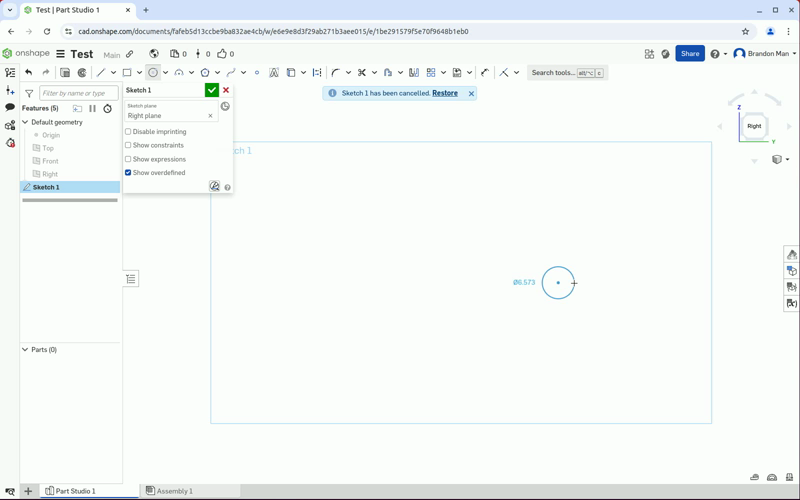
click(574, 282)
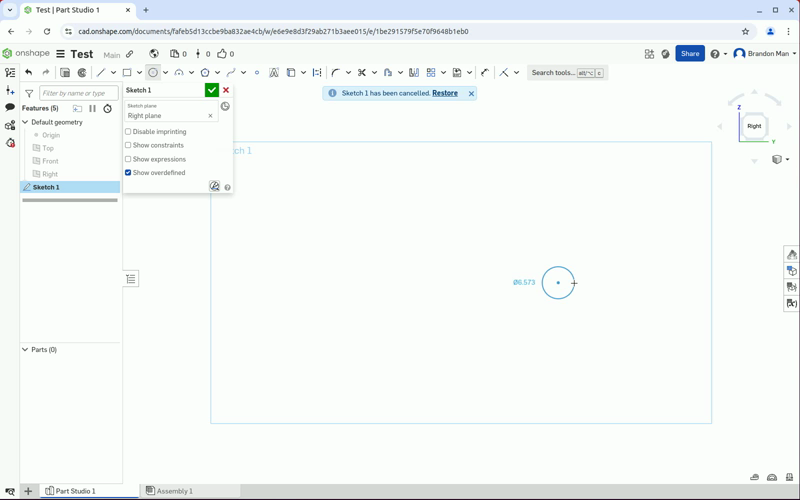
key(esc)
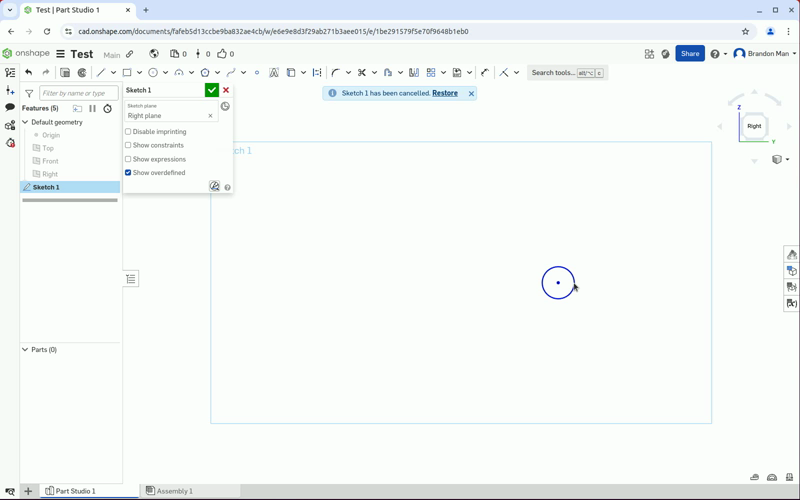
mouse_move(555, 276)
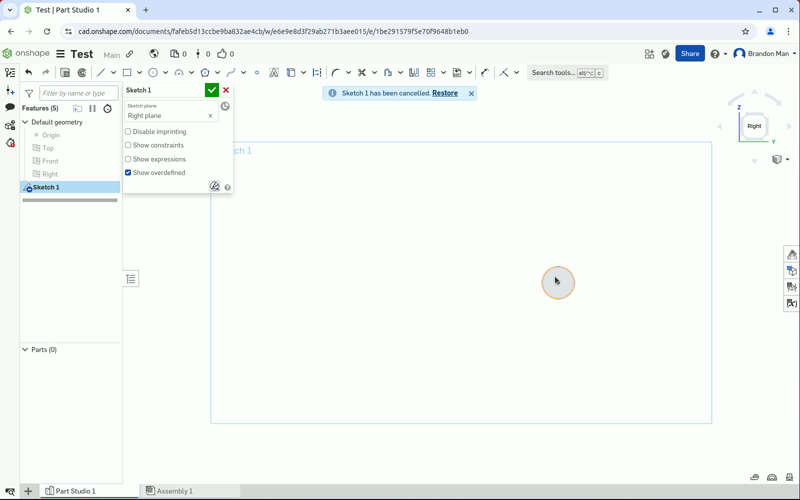
scroll(6)
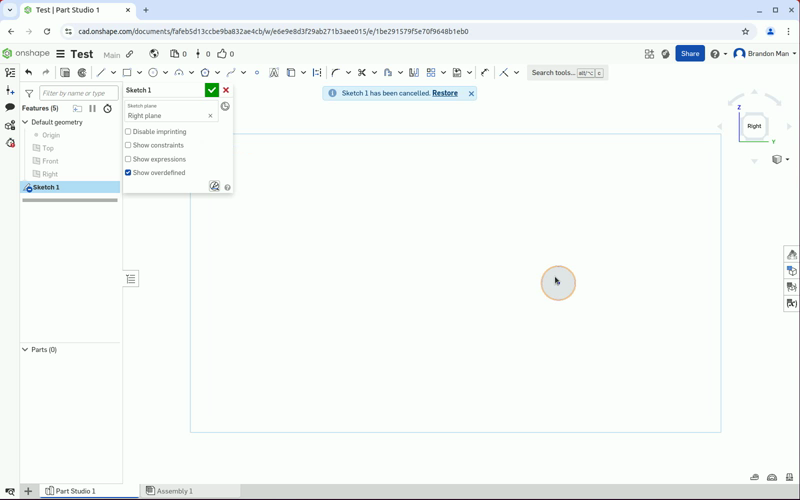
scroll(6)
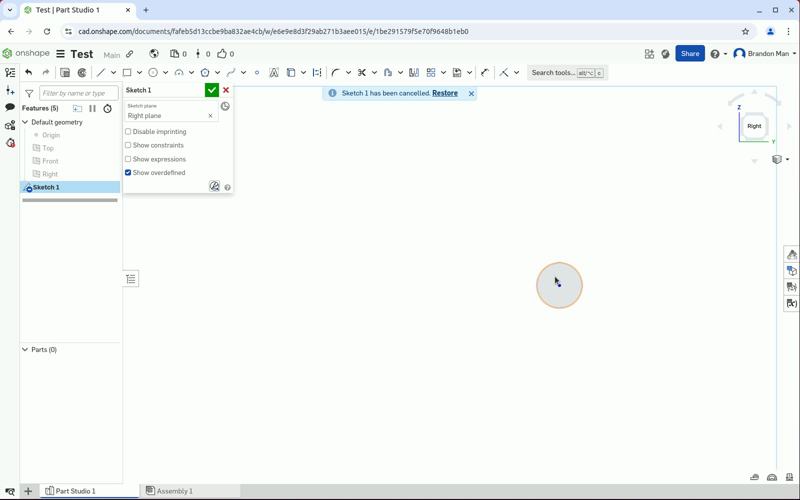
scroll(6)
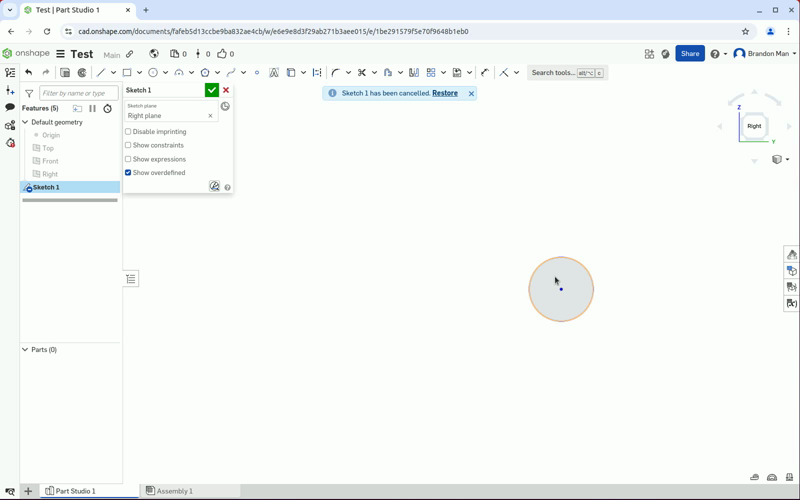
scroll(6)
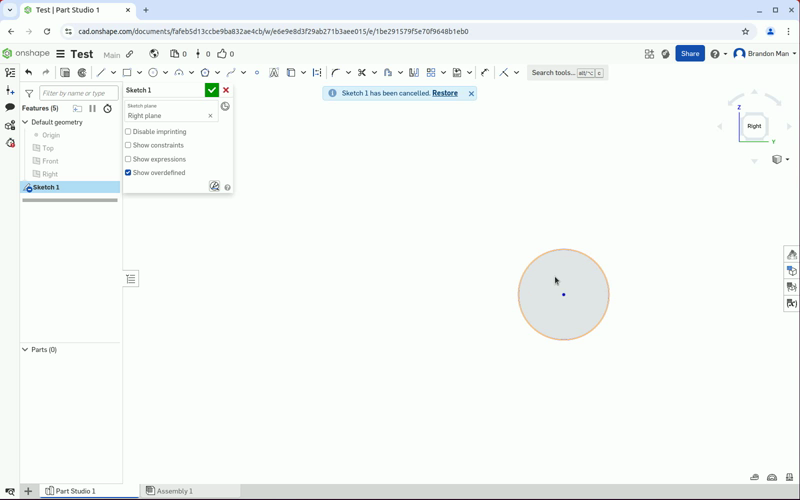
scroll(6)
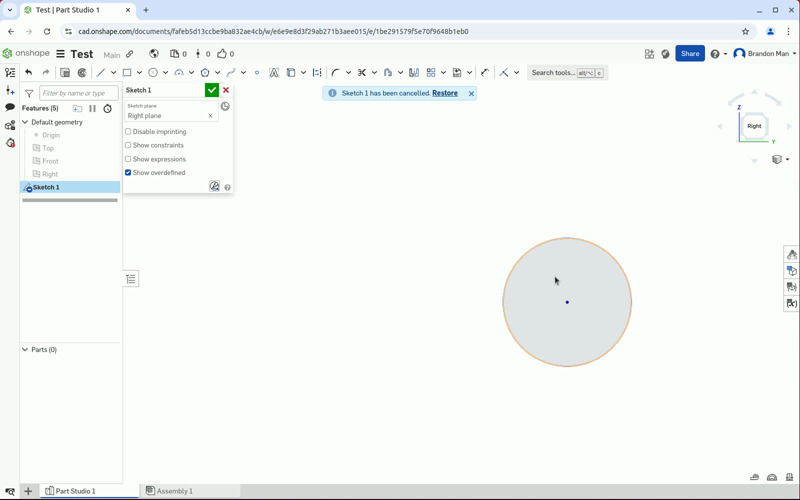
scroll(6)
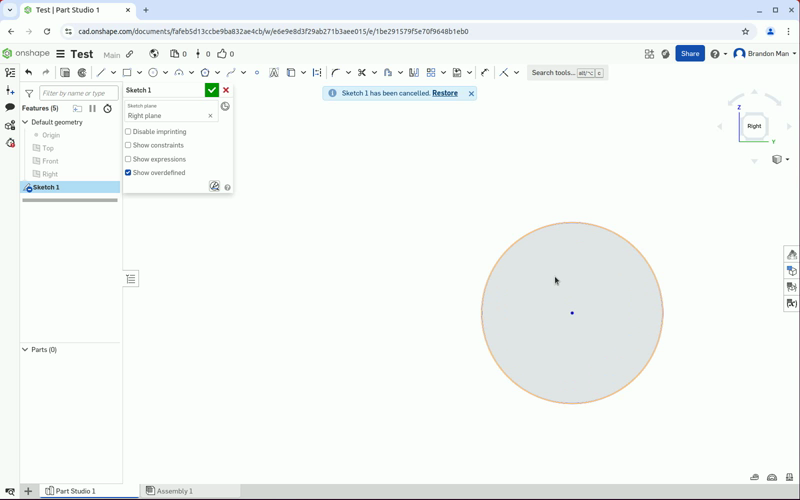
scroll(6)
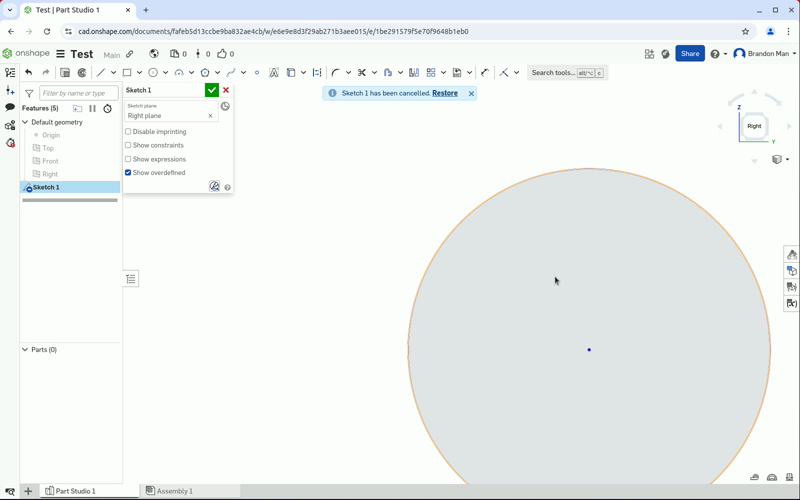
click(555, 276)
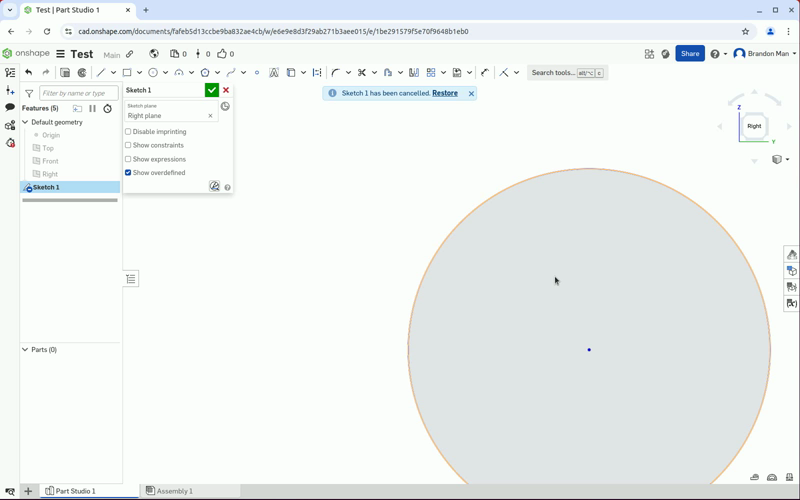
scroll(-6)
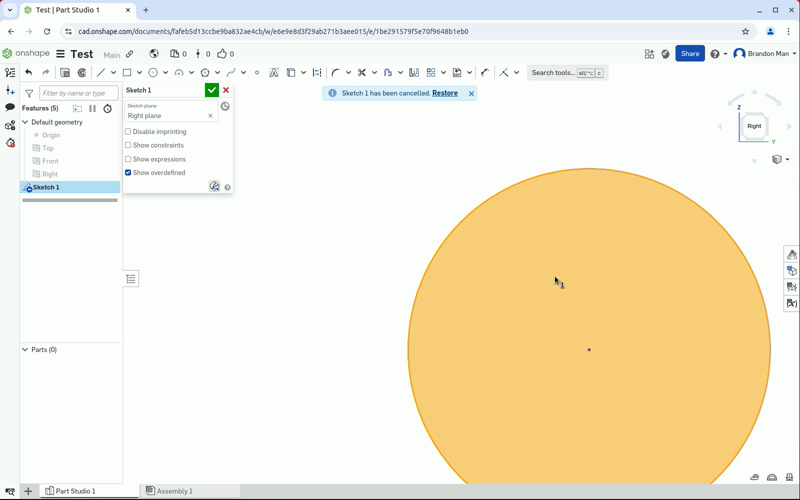
scroll(-6)
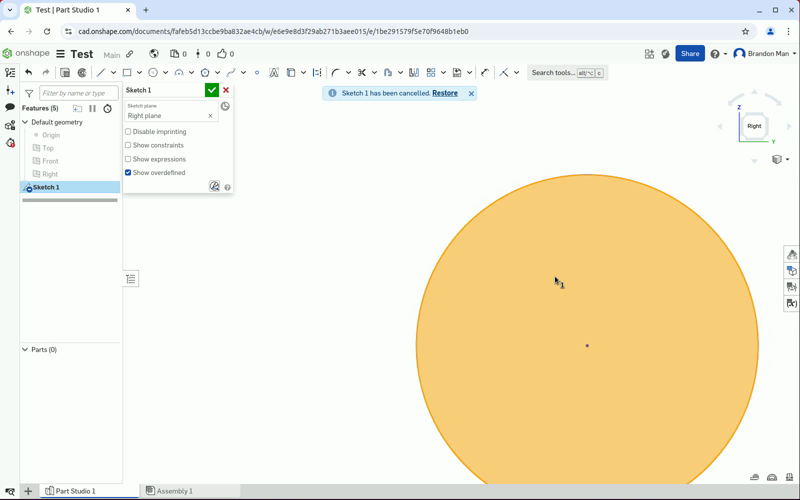
scroll(-6)
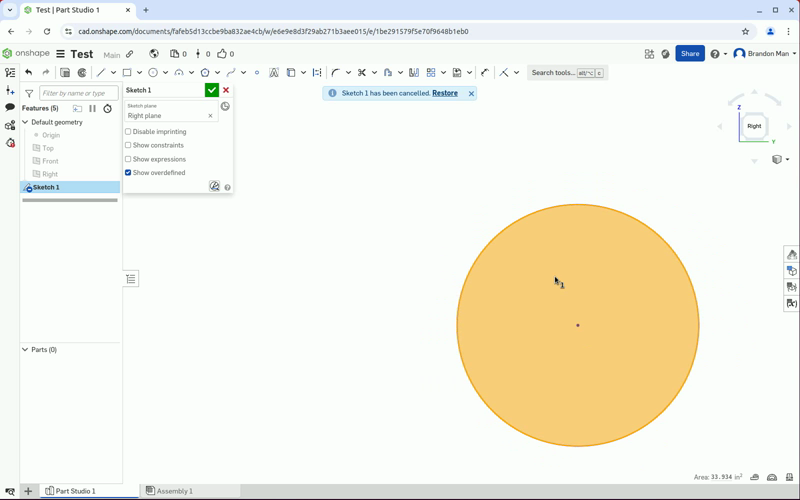
scroll(-6)
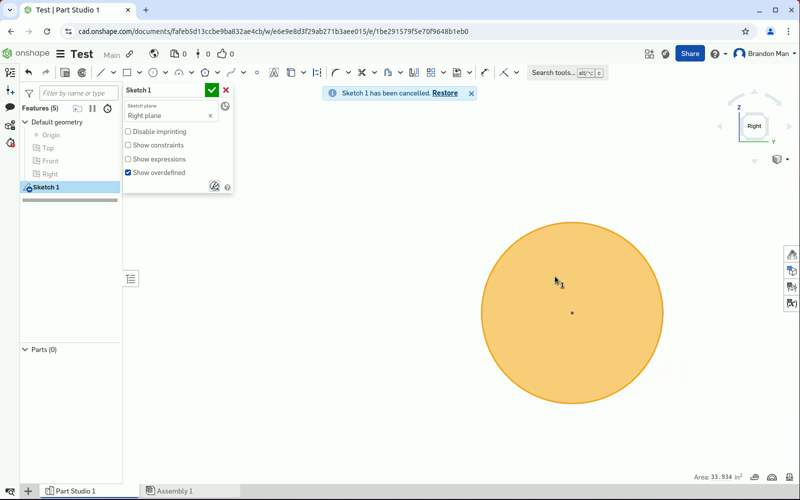
scroll(-6)
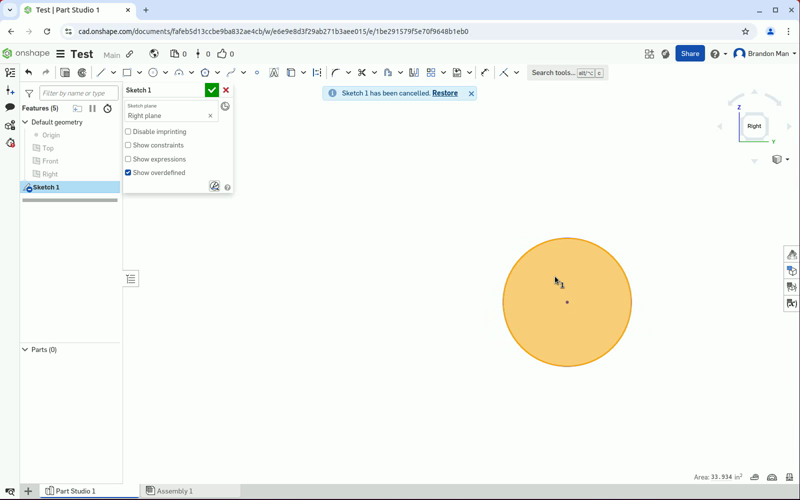
scroll(-6)
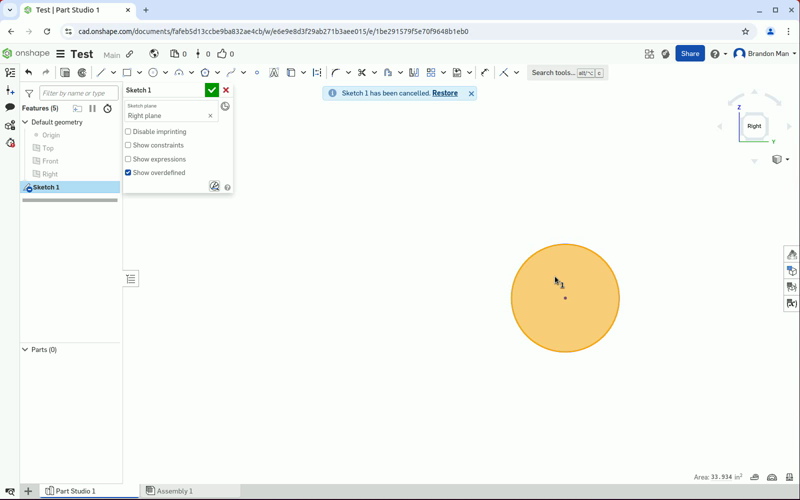
scroll(-6)
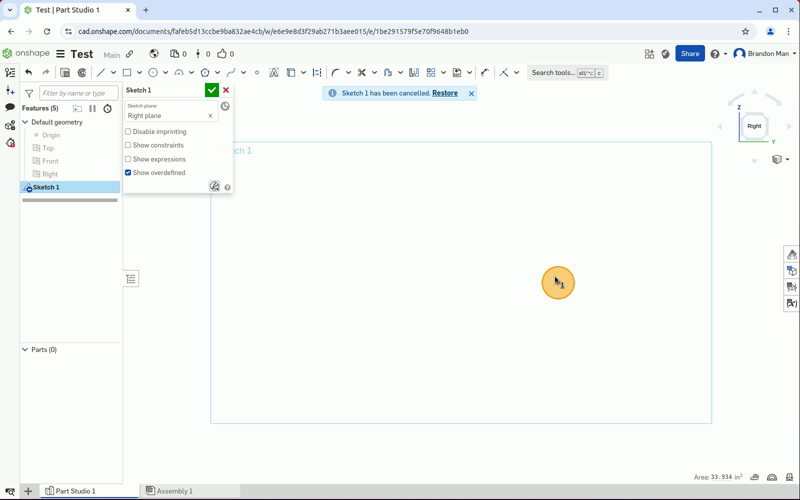
mouse_move(73, 352)
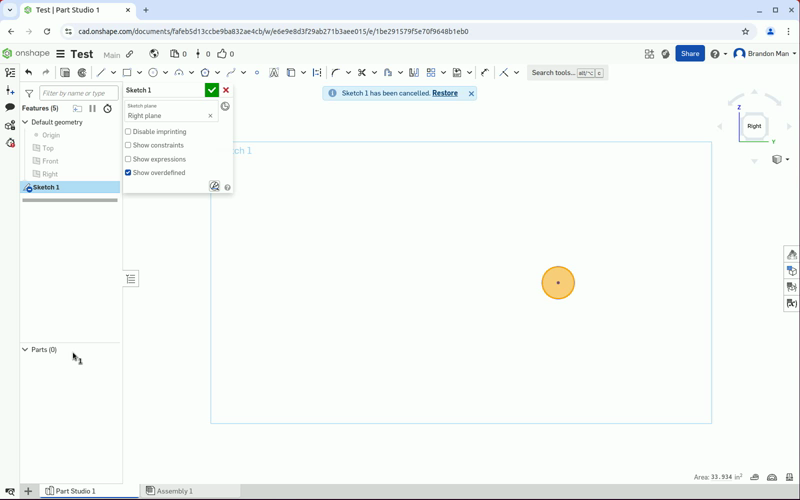
key(shift+y)
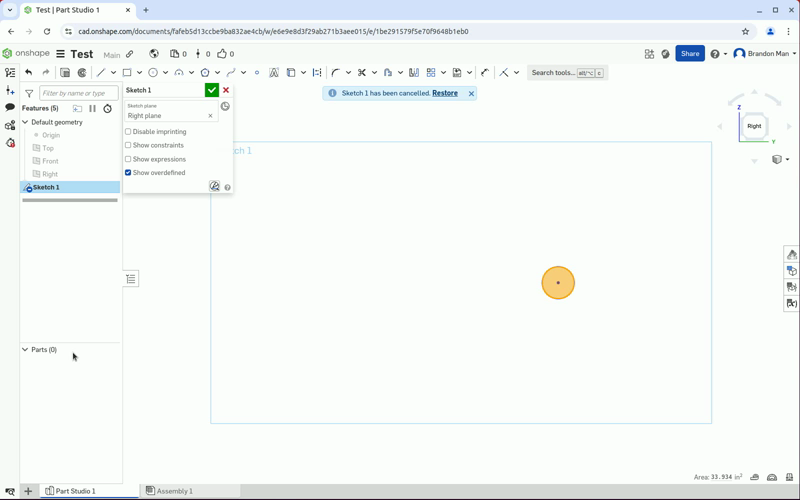
key(shift+e)
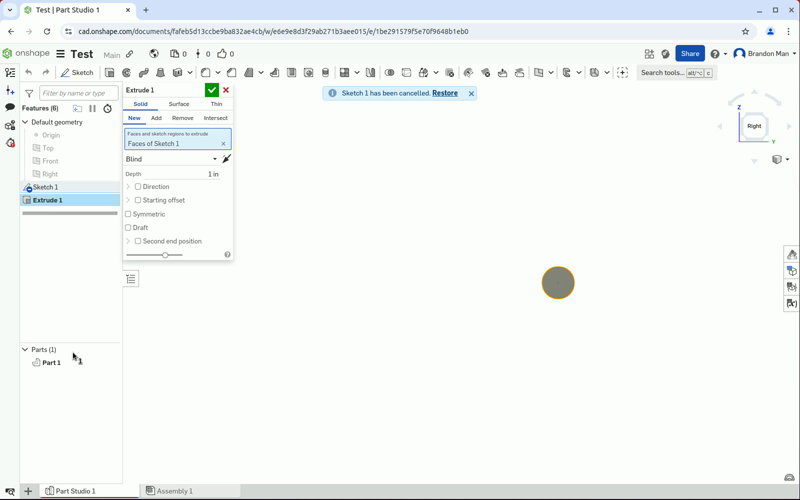
mouse_move(143, 106)
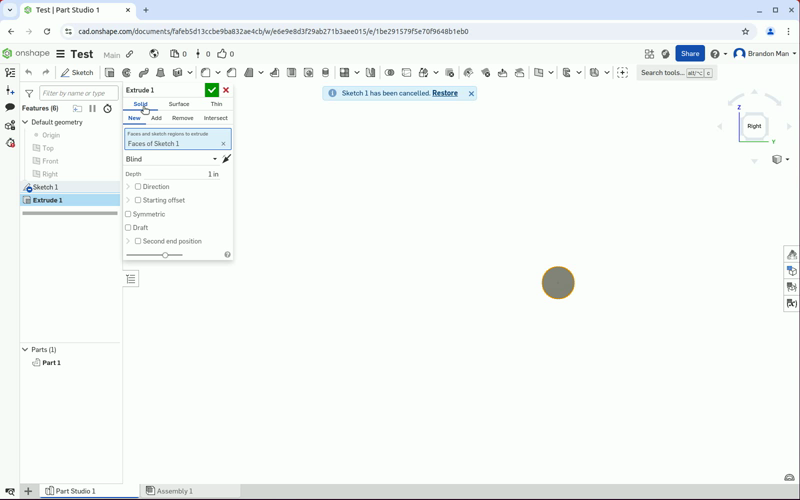
click(143, 106)
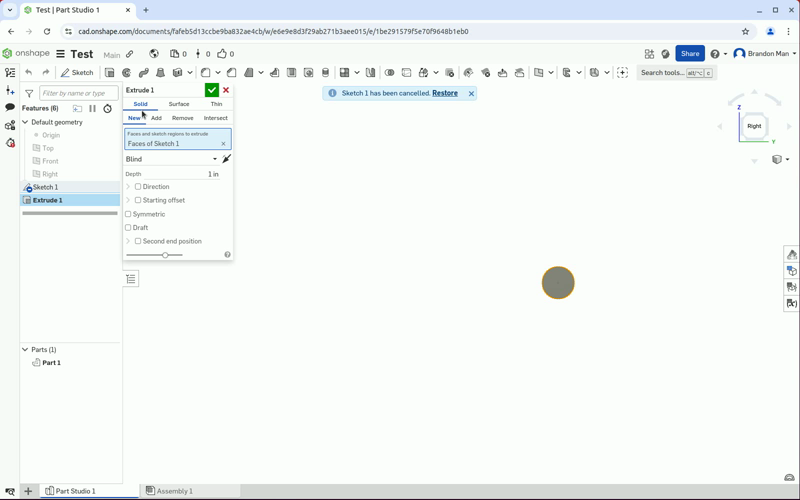
mouse_move(137, 120)
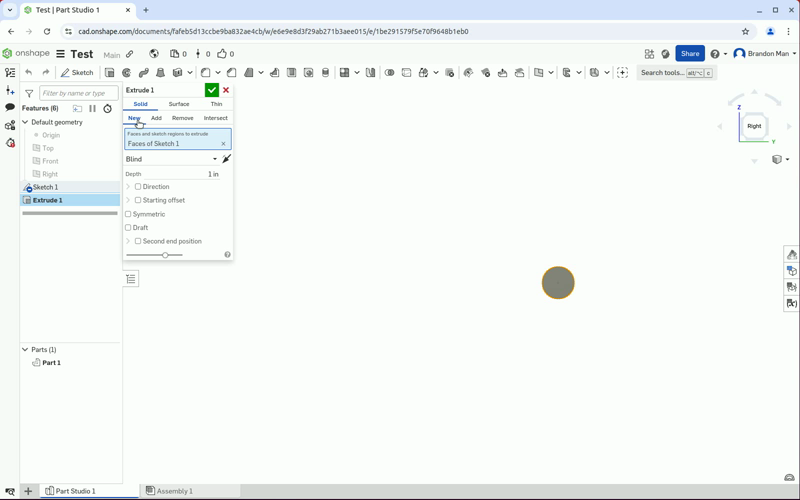
click(137, 120)
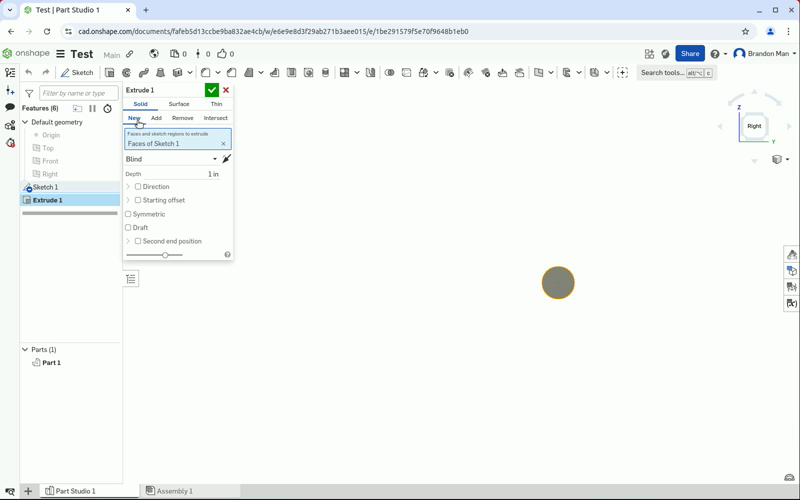
key(tab, 4)
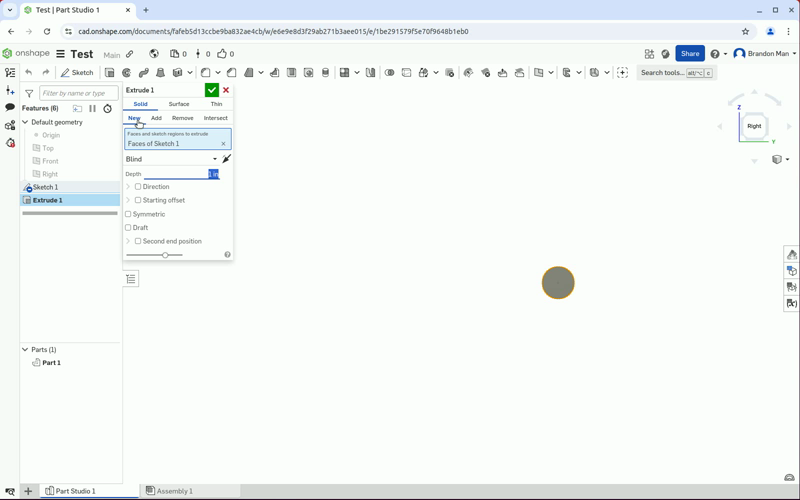
text(6.499)
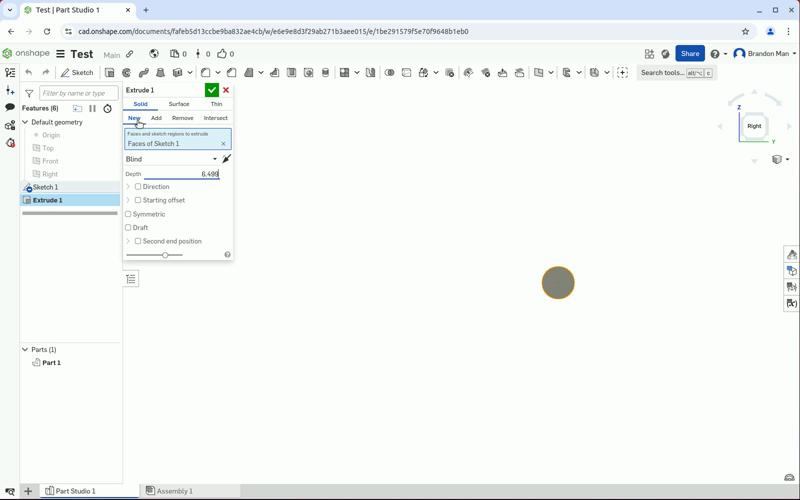
key(enter)
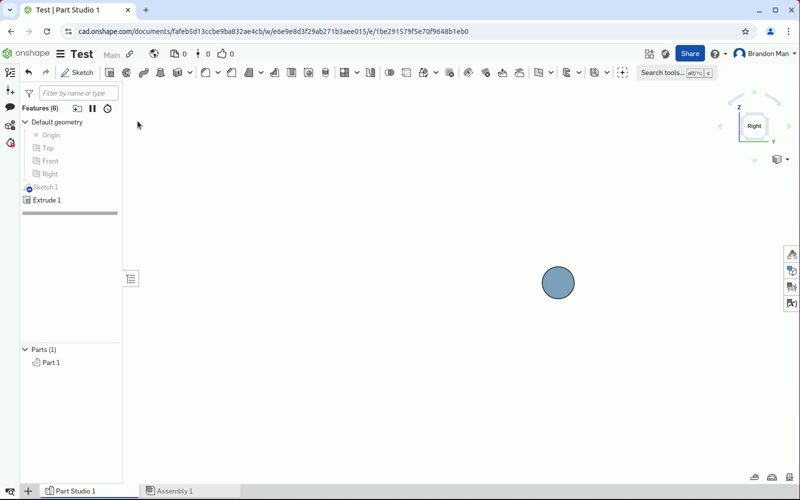
key(shift+h)
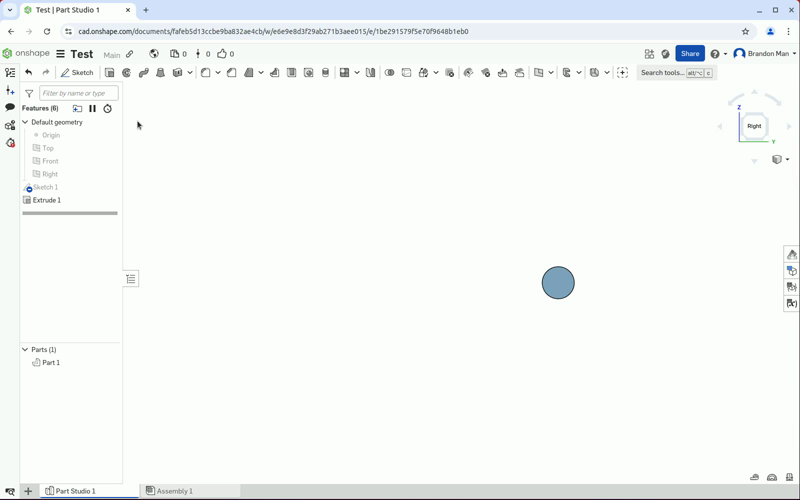
key(shift+h)
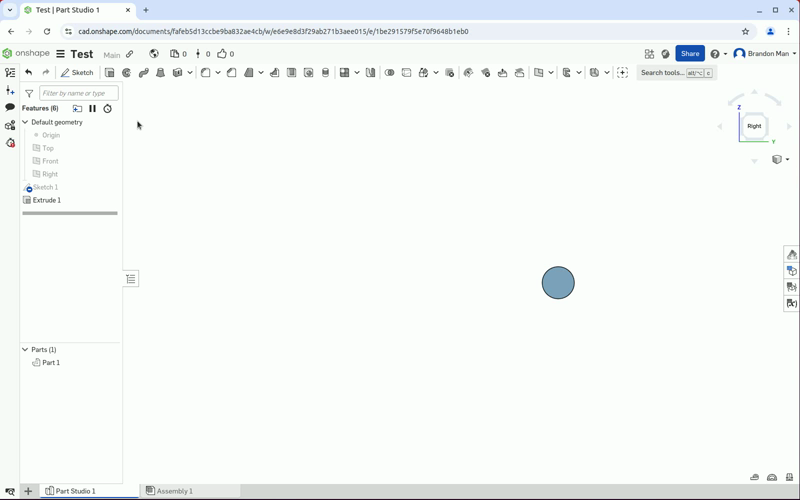
mouse_move(73, 189)
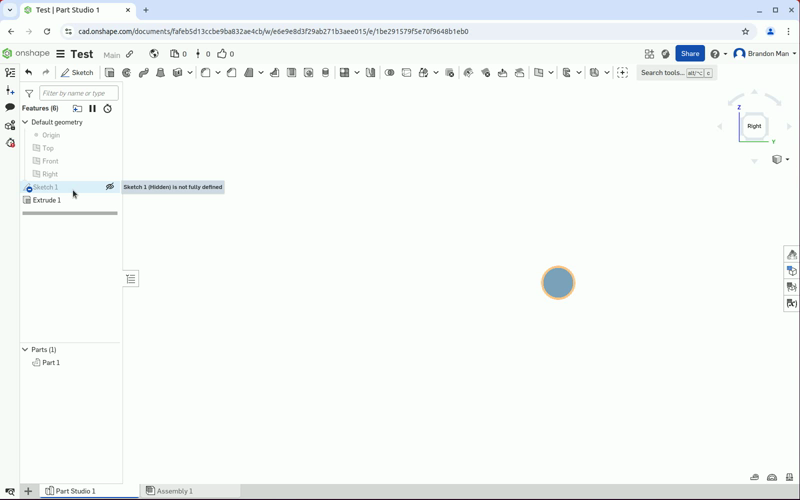
click(73, 189)
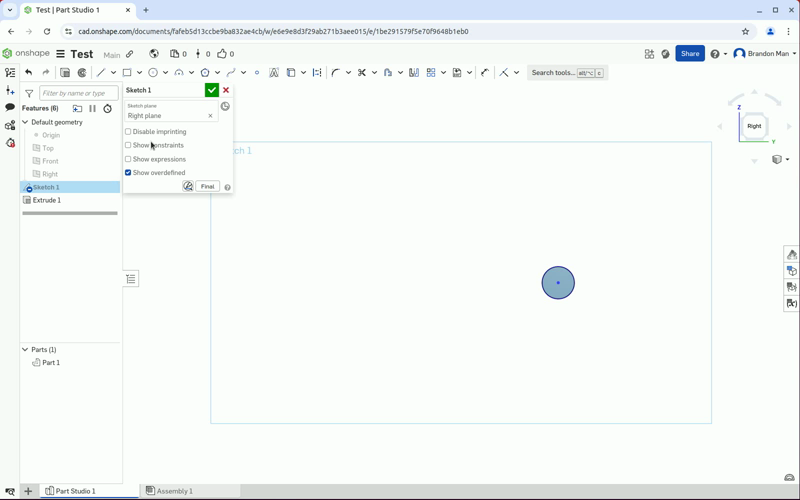
mouse_move(229, 92)
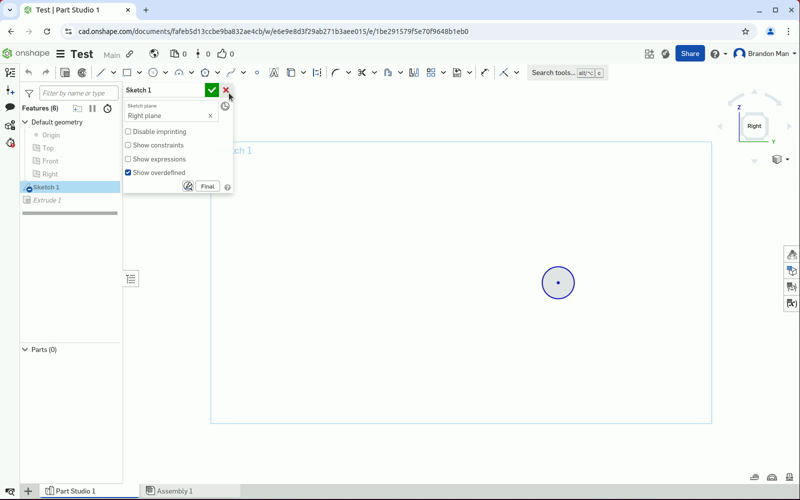
click(229, 92)
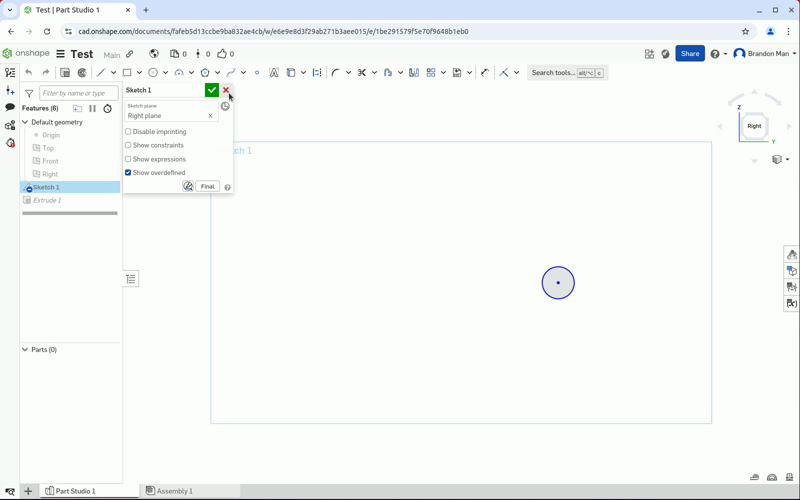
key(shift+s)
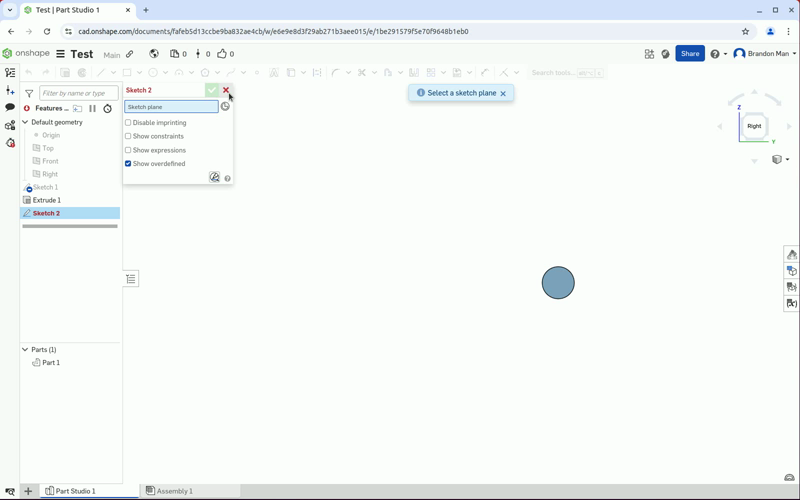
mouse_move(73, 176)
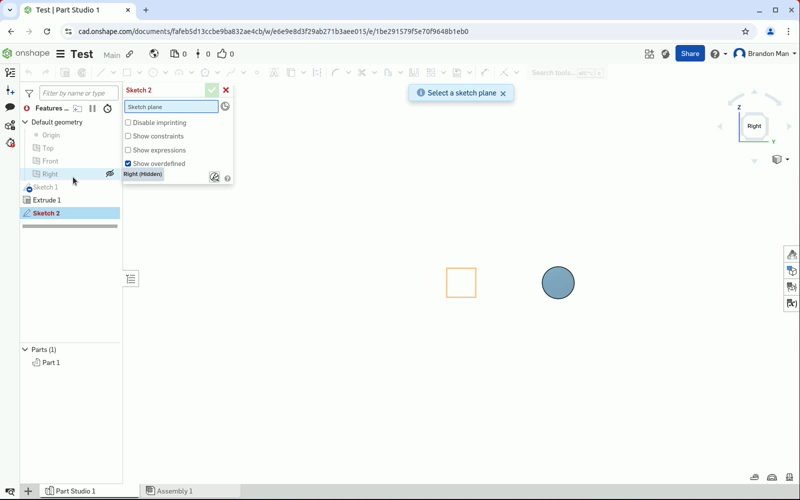
click(73, 176)
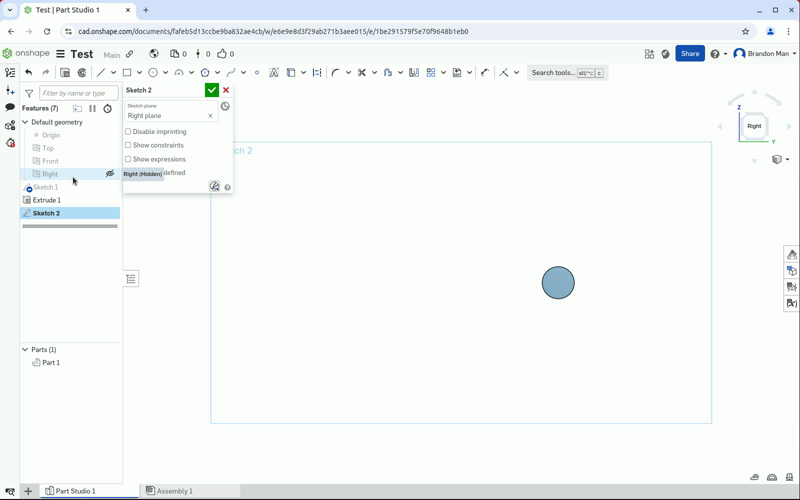
mouse_move(73, 352)
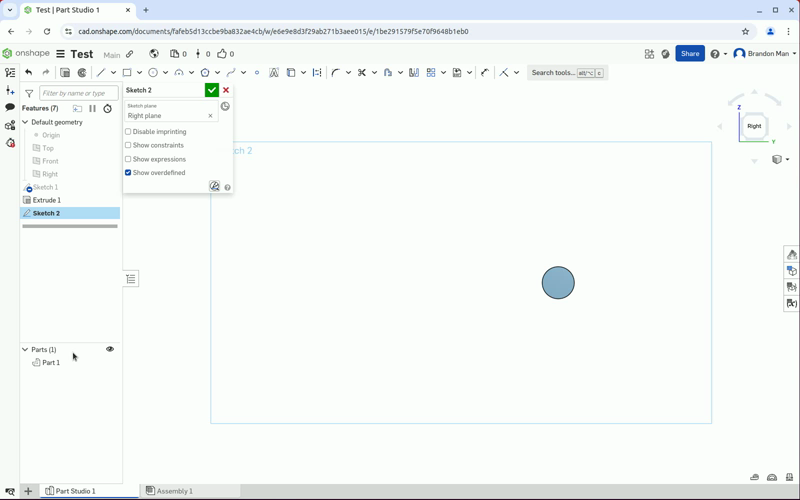
key(y)
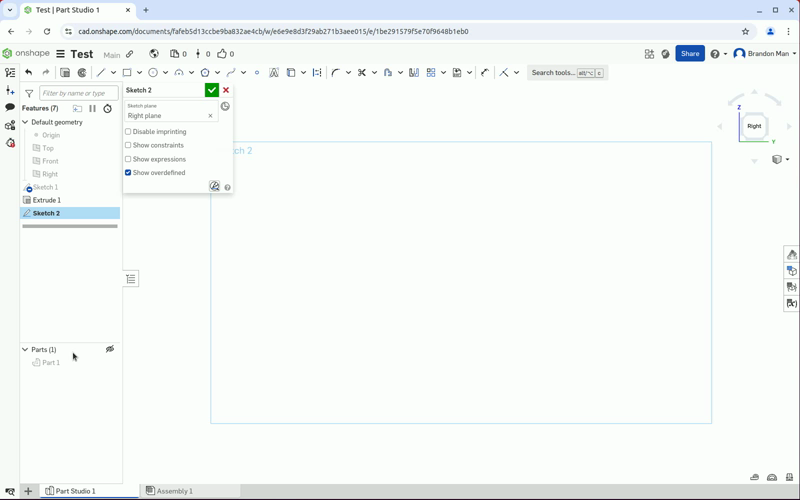
key(l)
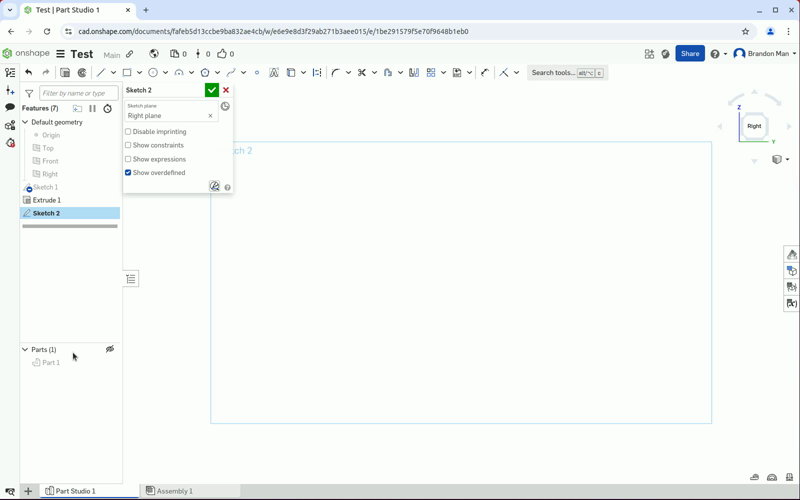
key_down(shift)
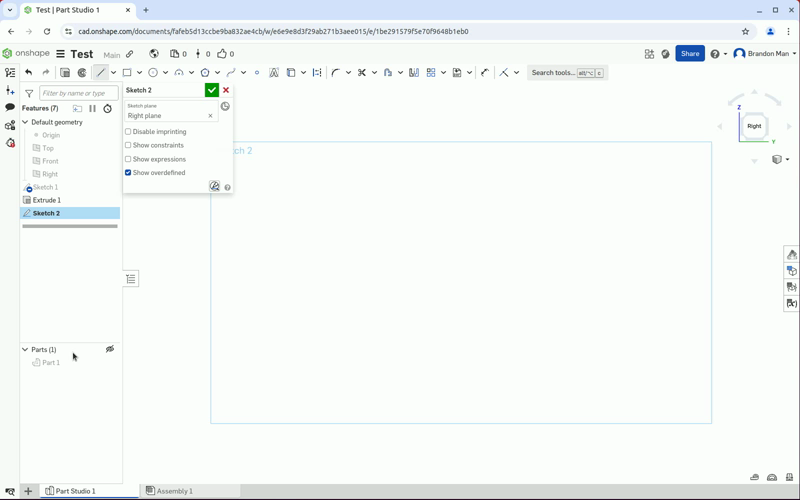
mouse_move(477, 328)
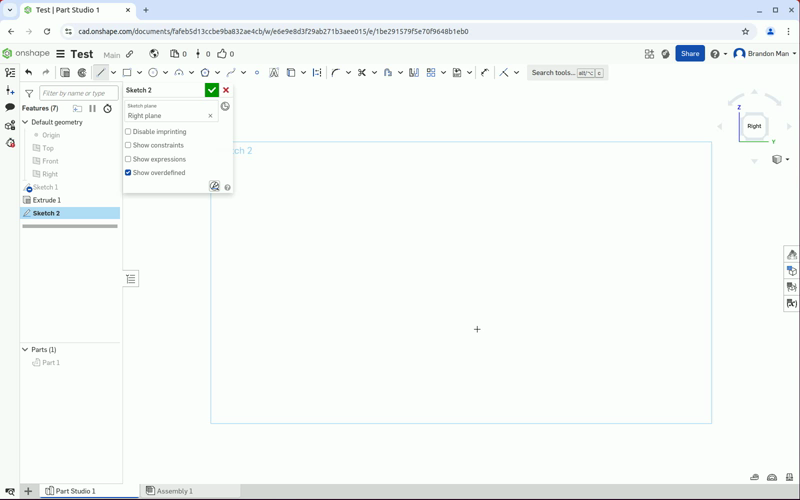
click(477, 328)
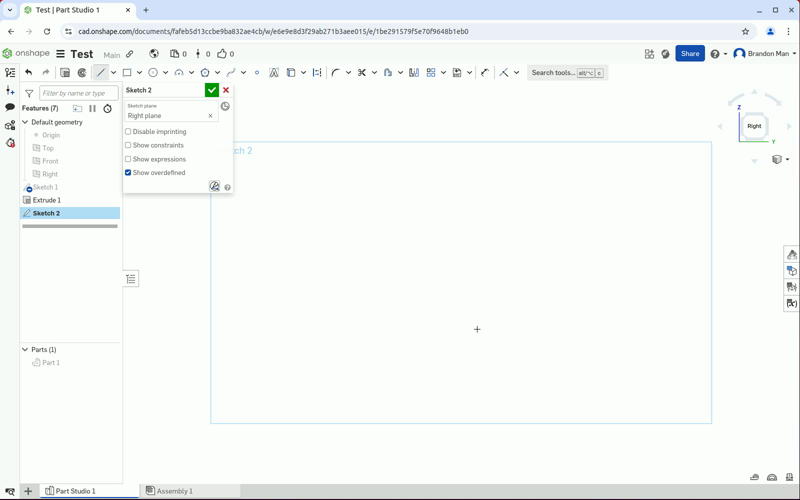
key_up(shift)
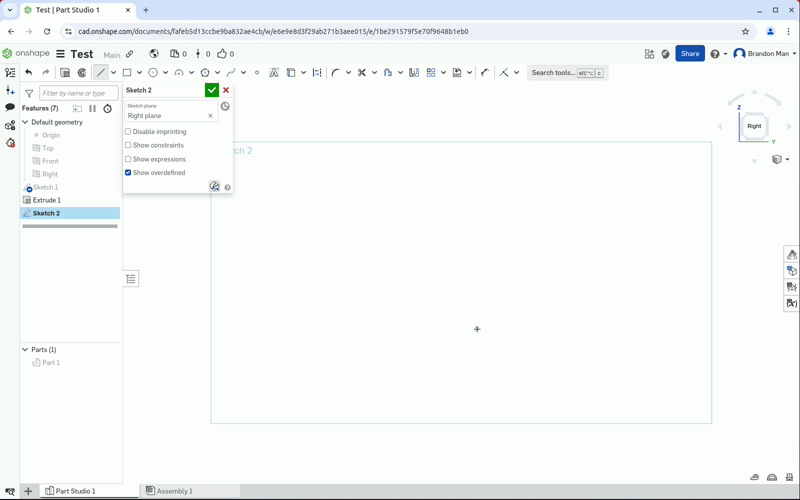
key_down(shift)
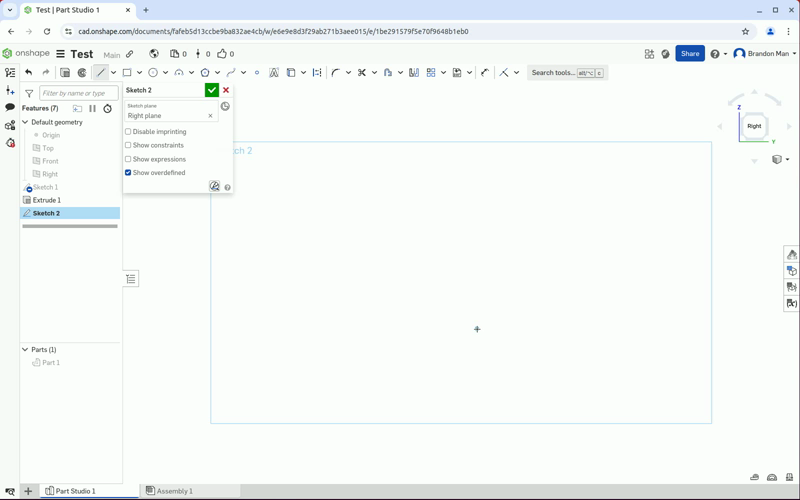
mouse_move(564, 297)
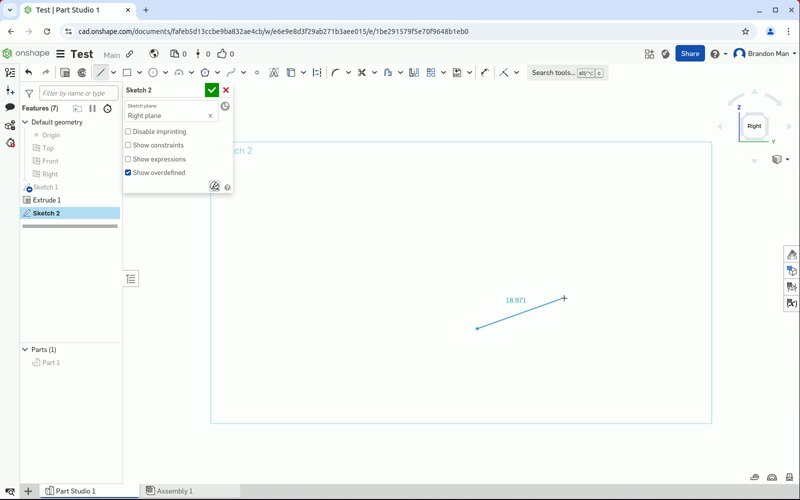
click(564, 297)
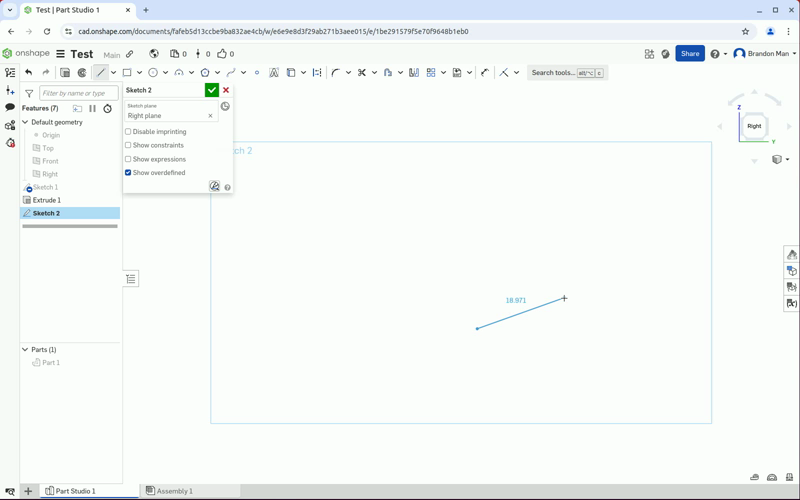
key_up(shift)
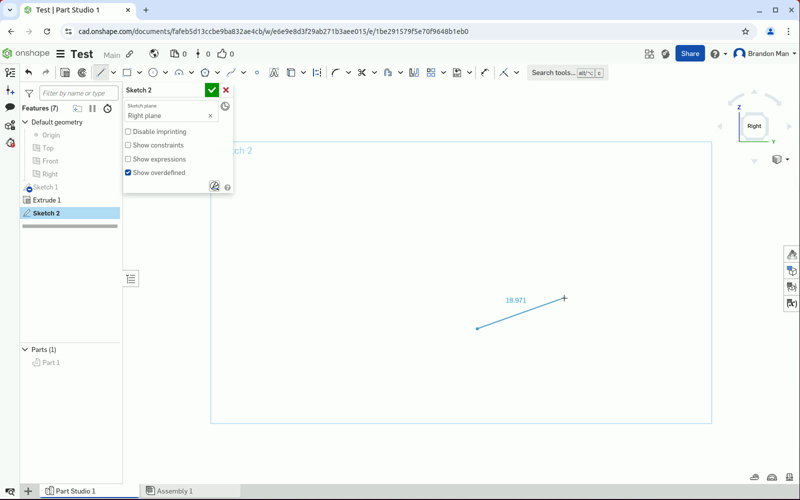
key(esc)
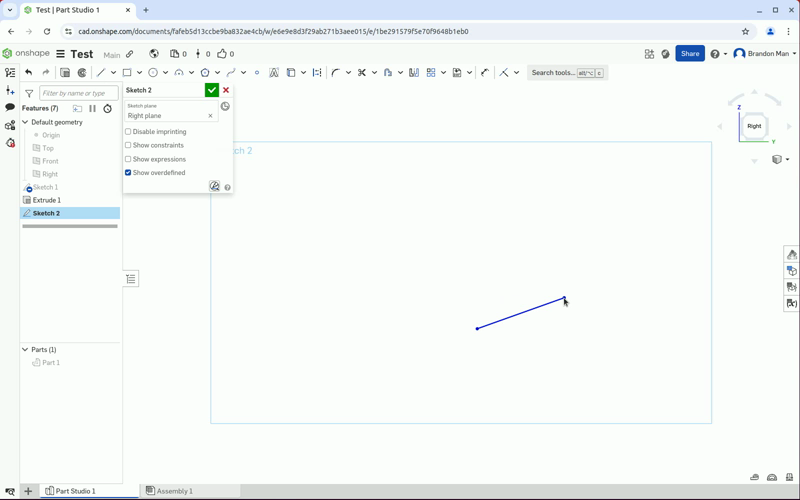
key(a)
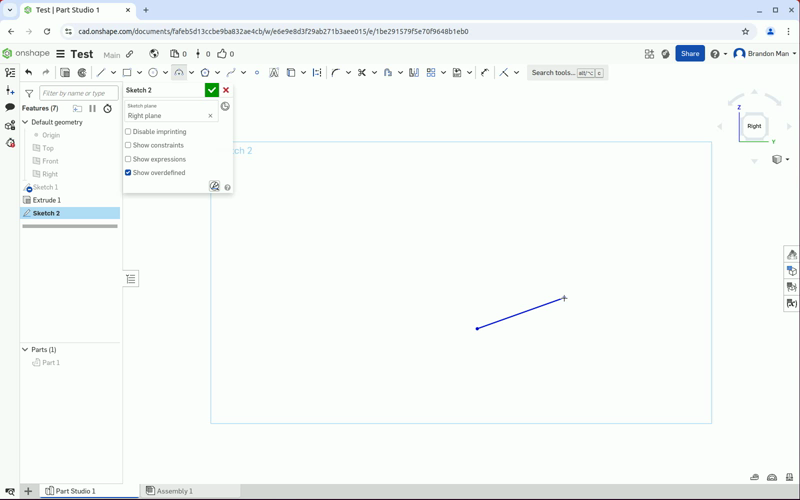
mouse_move(564, 297)
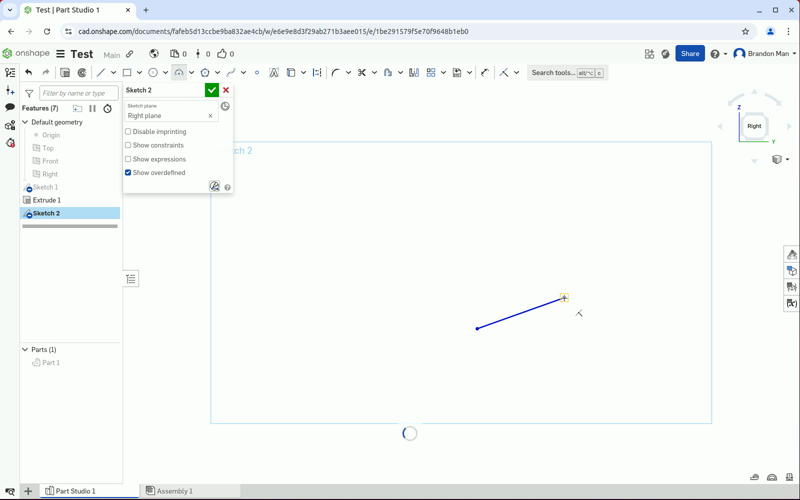
click(564, 297)
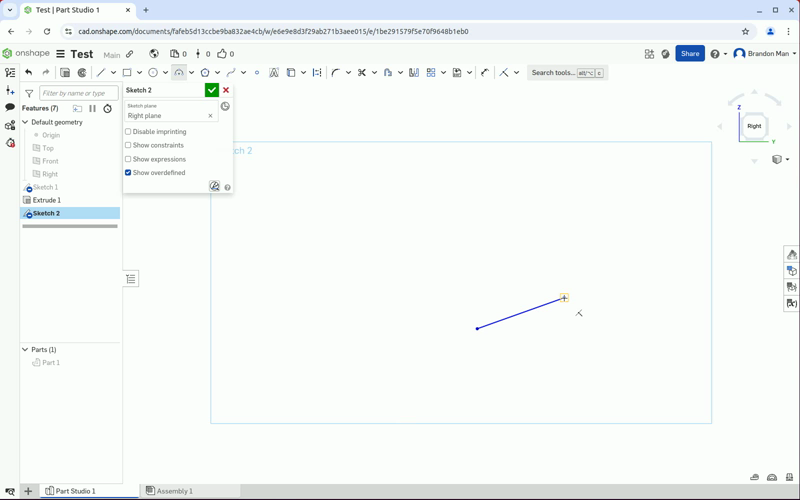
key_down(shift)
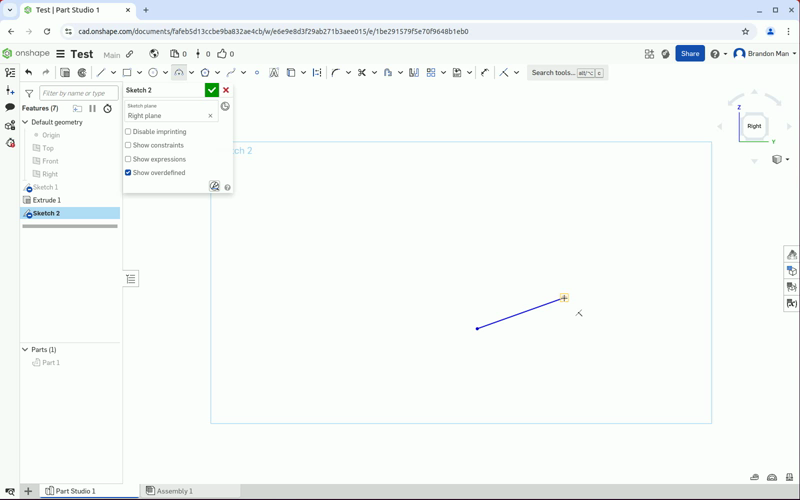
mouse_move(564, 267)
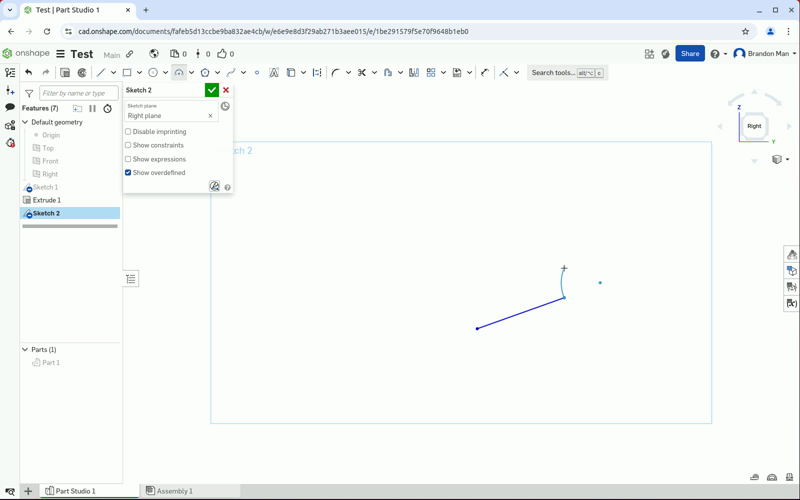
click(564, 267)
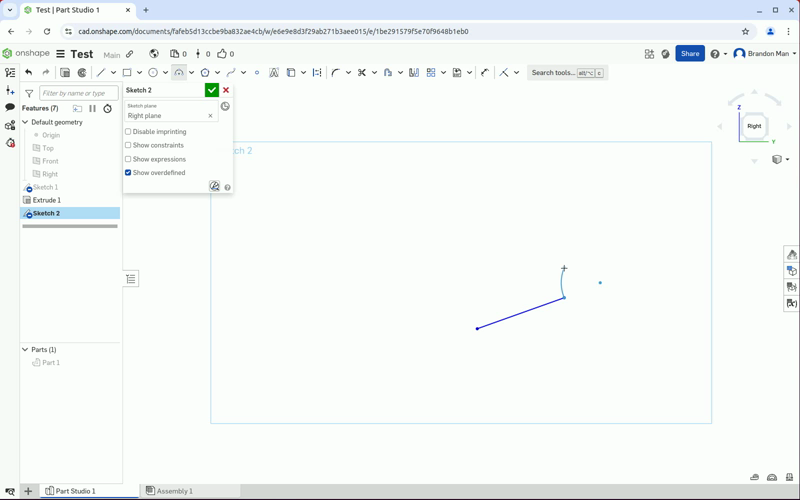
mouse_move(542, 282)
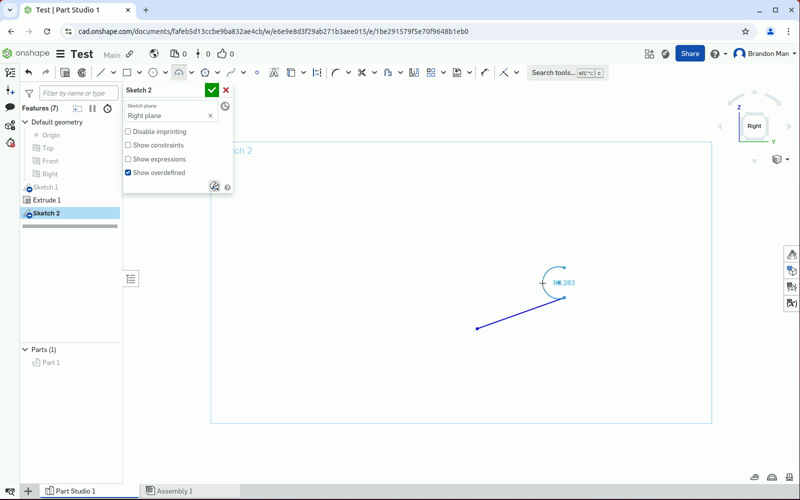
click(542, 282)
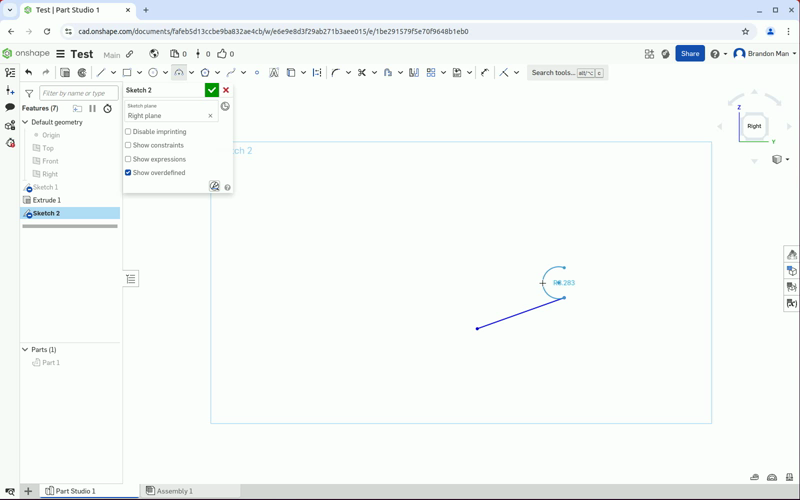
key_up(shift)
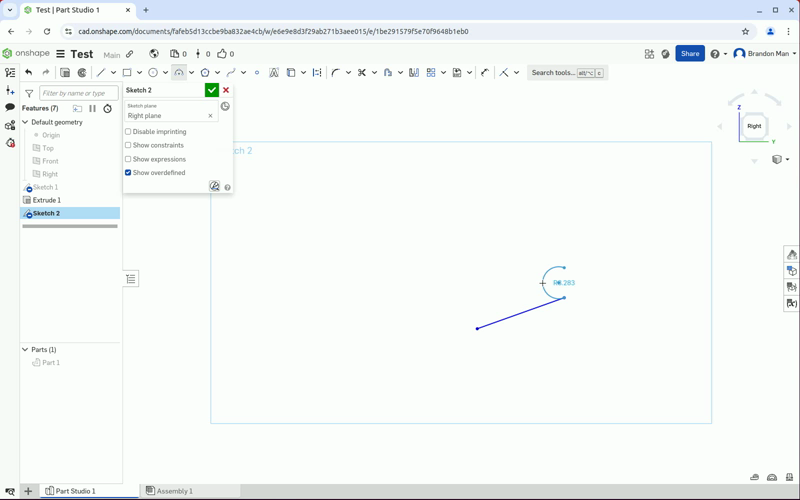
key(esc)
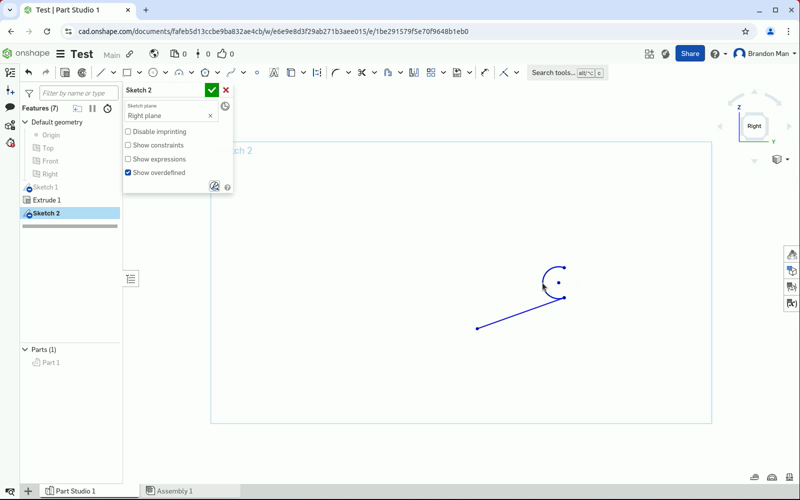
key(l)
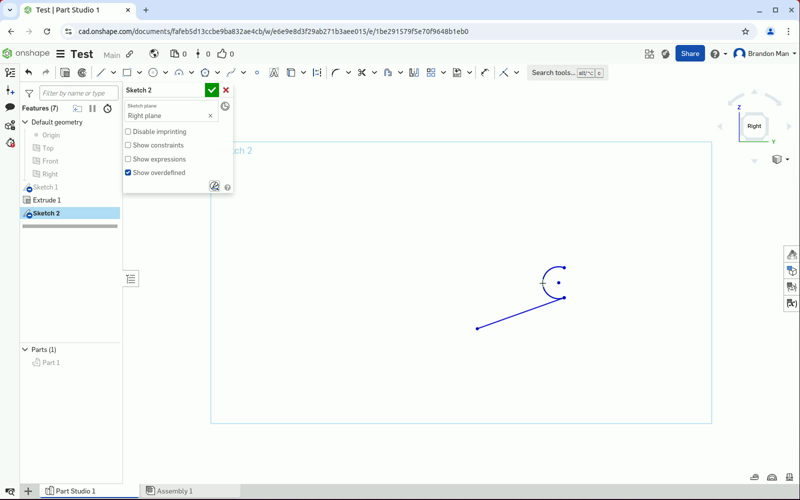
mouse_move(564, 267)
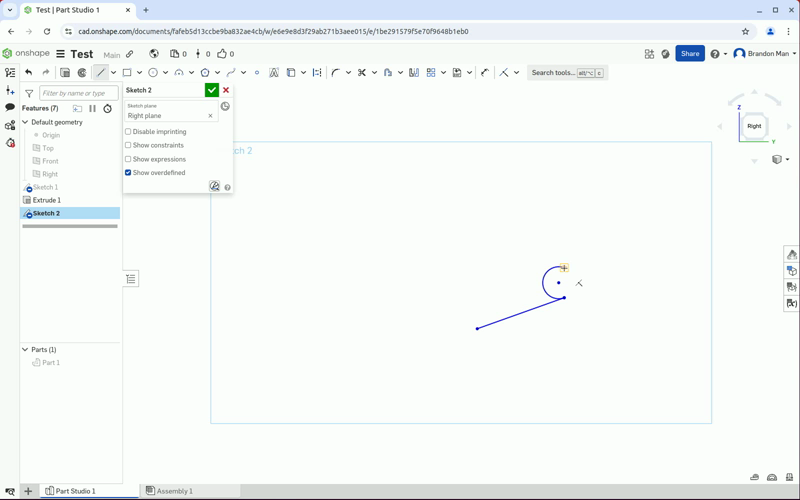
click(564, 267)
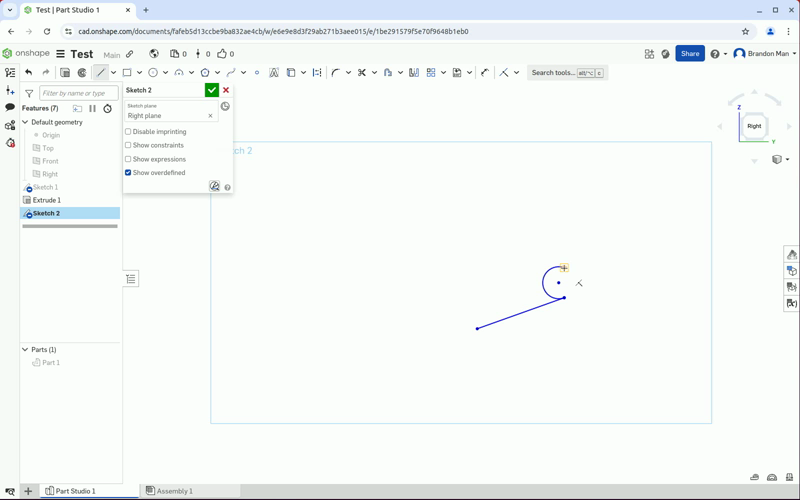
key_down(shift)
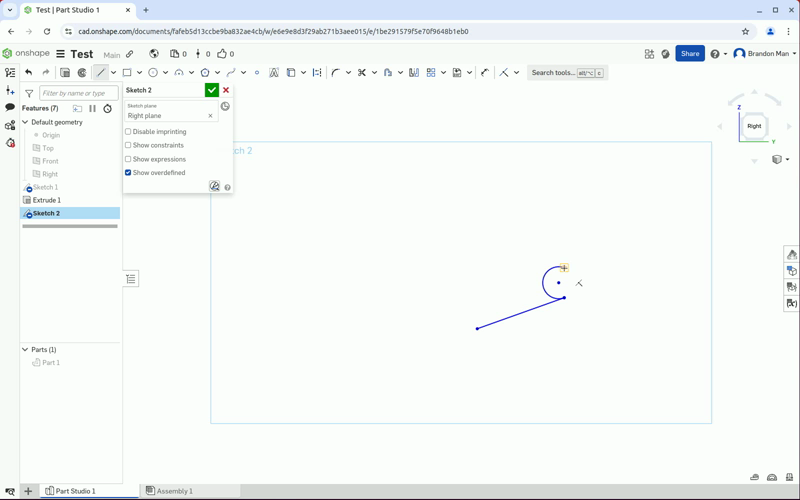
mouse_move(477, 237)
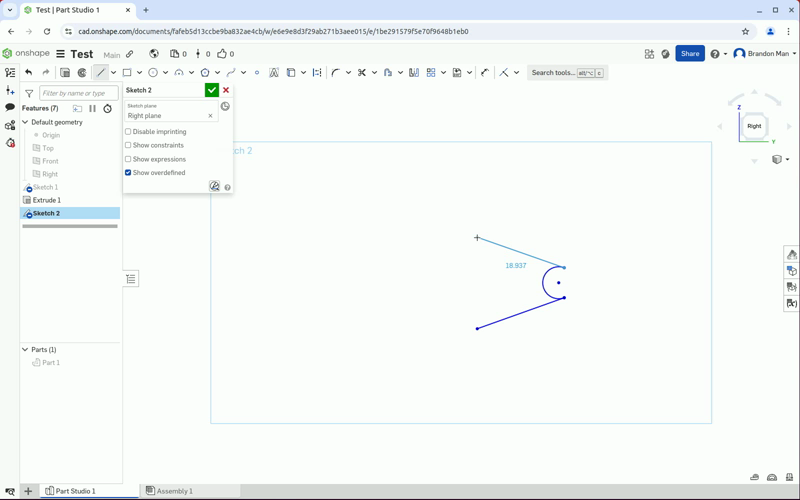
click(477, 237)
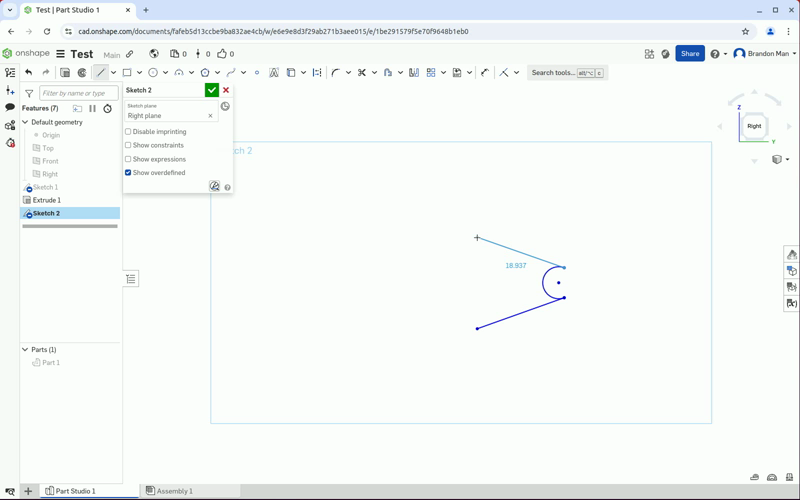
key_up(shift)
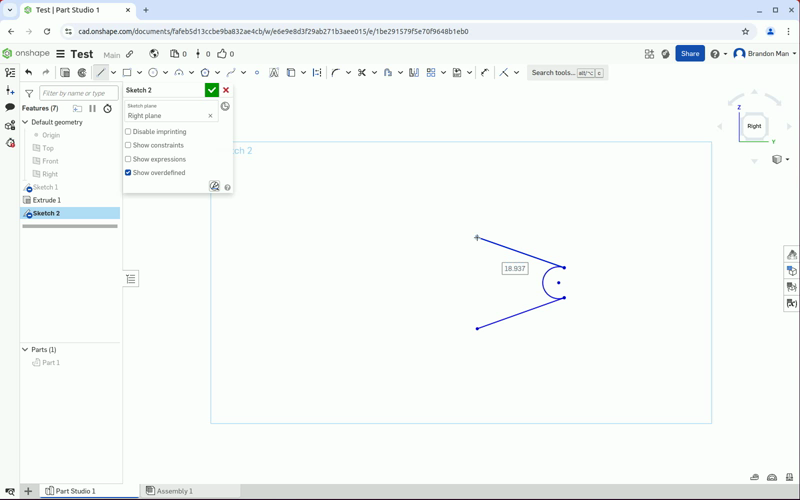
key(esc)
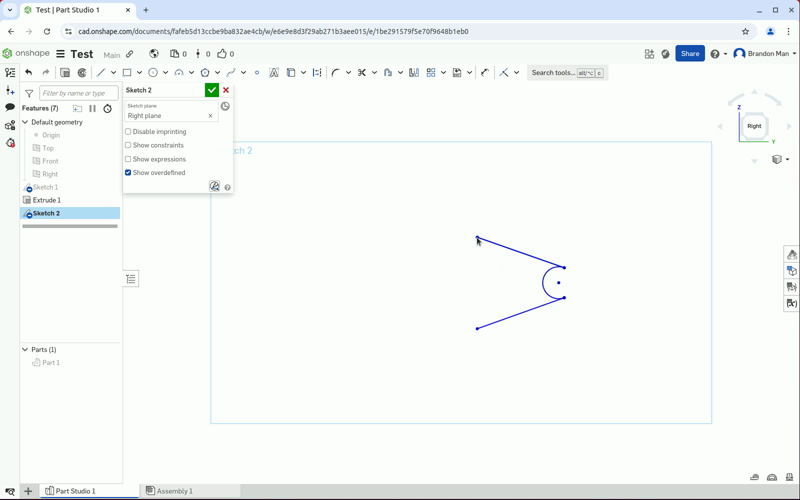
key(a)
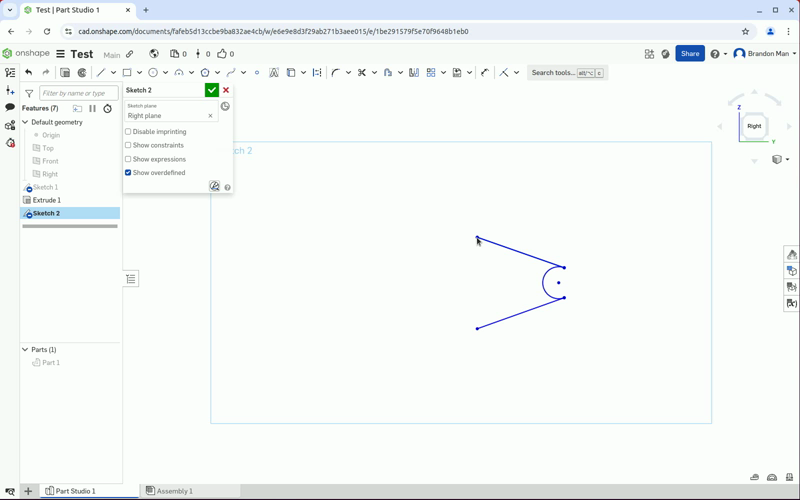
mouse_move(477, 237)
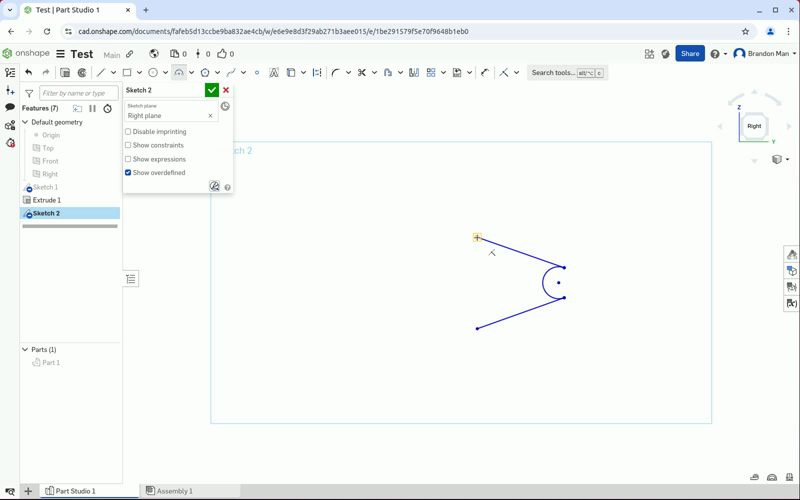
click(477, 237)
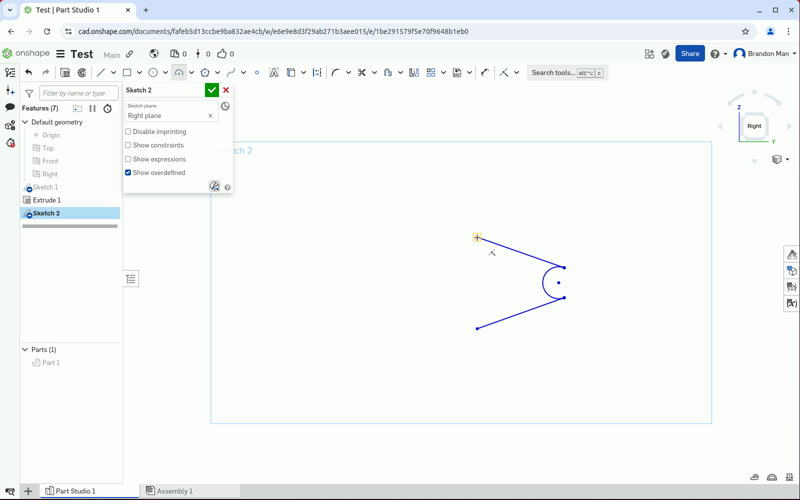
mouse_move(477, 328)
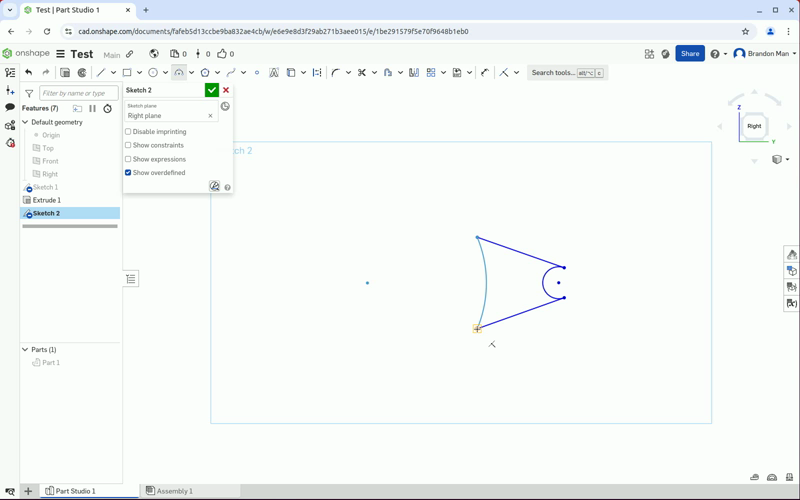
click(477, 328)
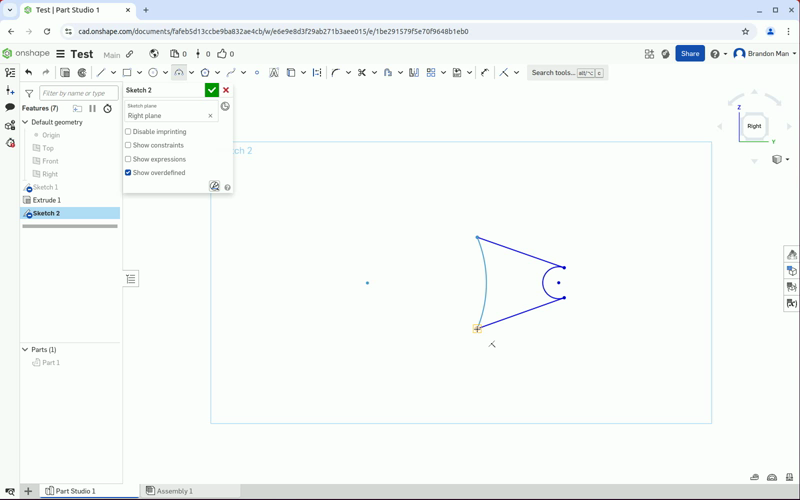
key_down(shift)
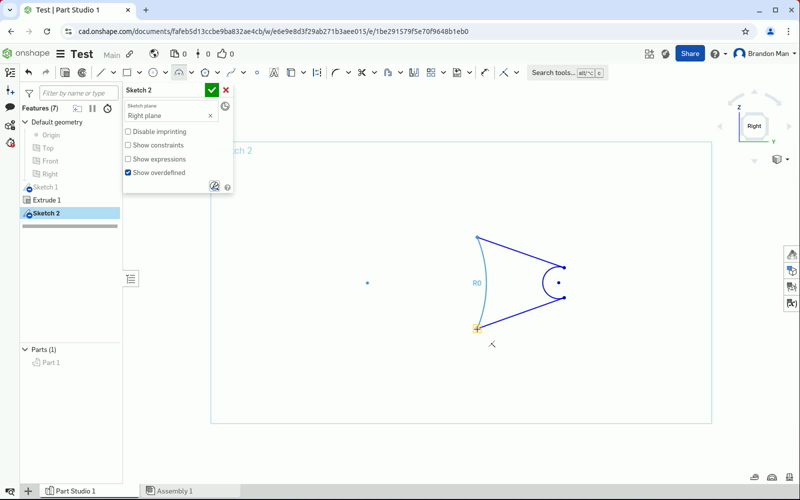
mouse_move(509, 282)
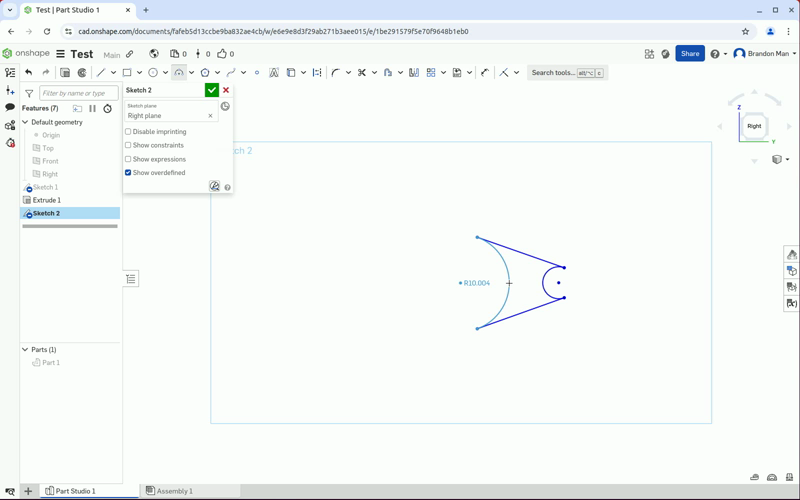
click(509, 282)
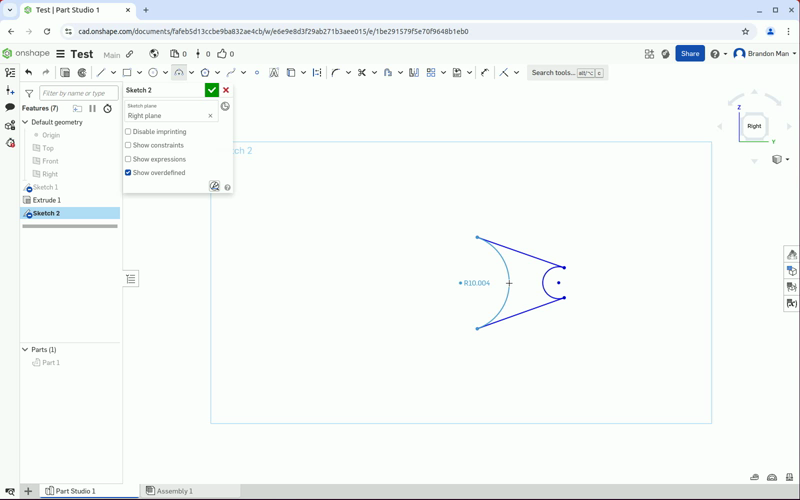
key_up(shift)
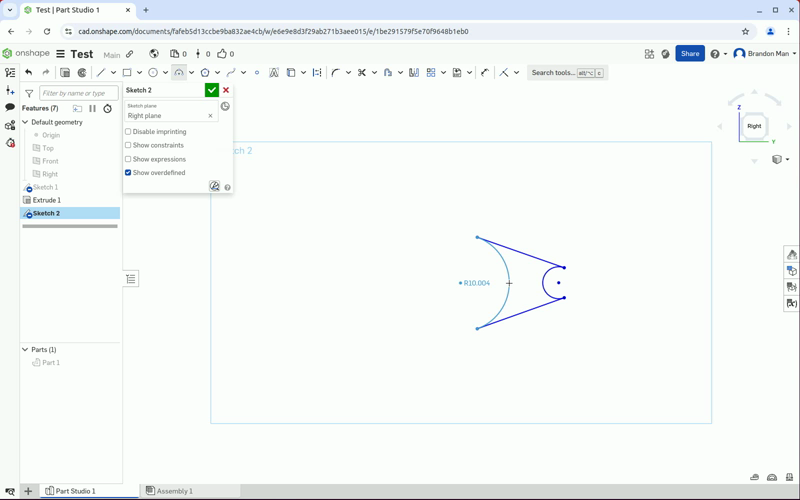
key(esc)
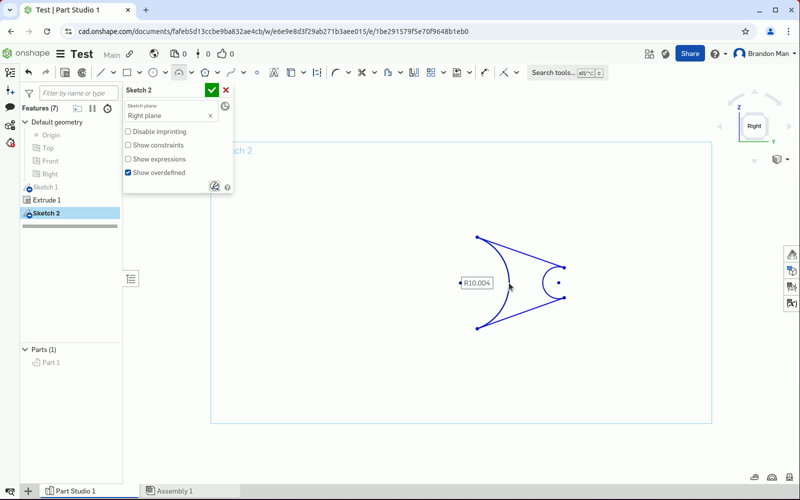
mouse_move(519, 293)
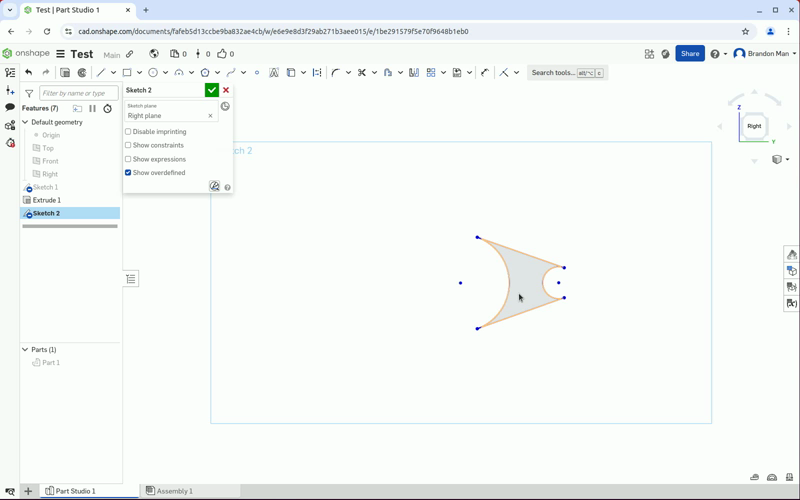
click(519, 293)
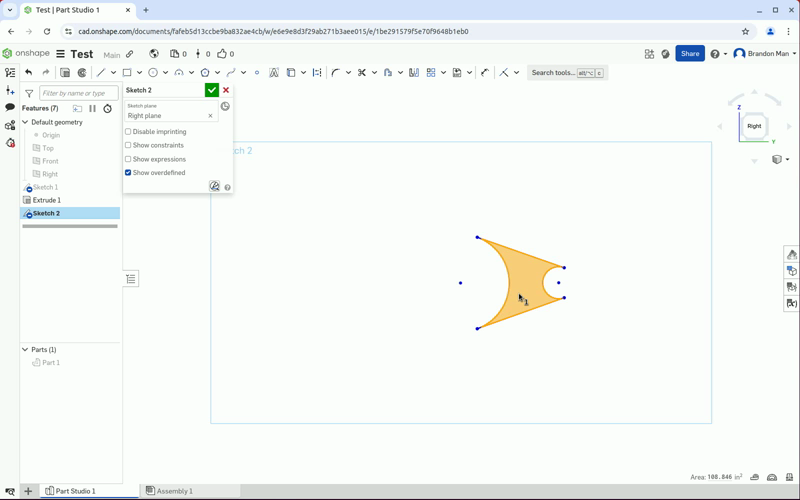
mouse_move(73, 352)
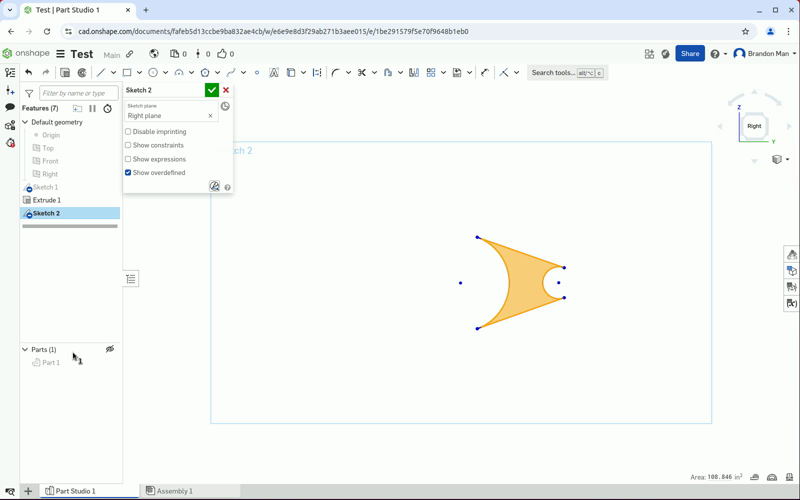
key(shift+y)
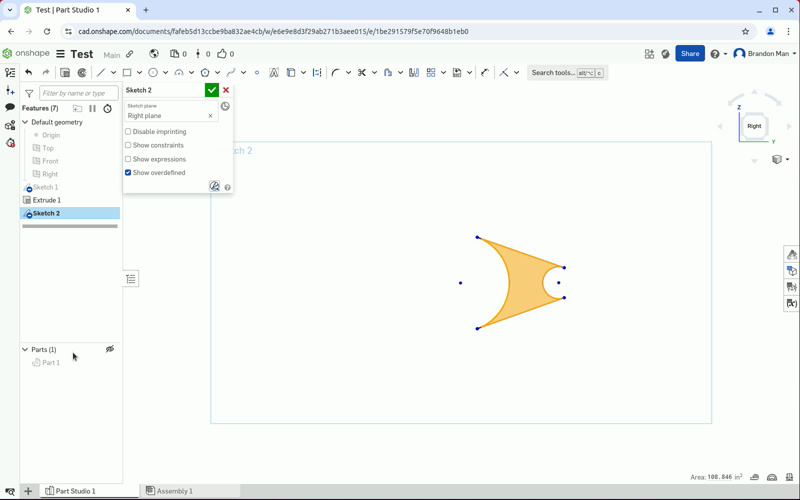
key(shift+e)
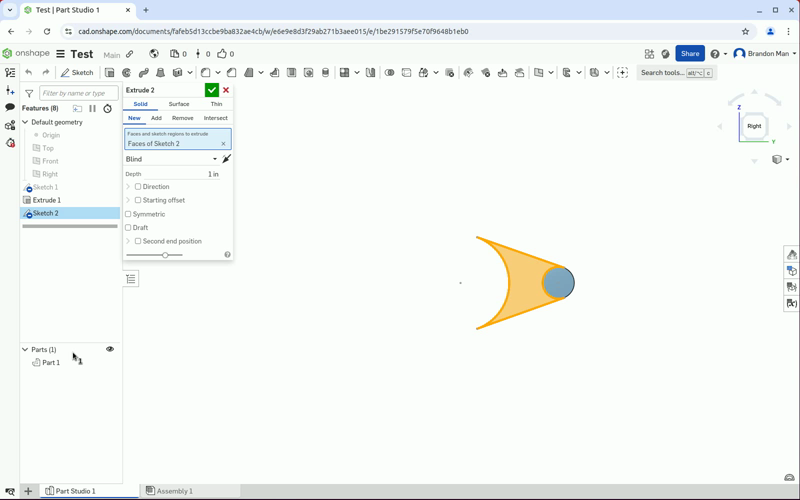
mouse_move(143, 106)
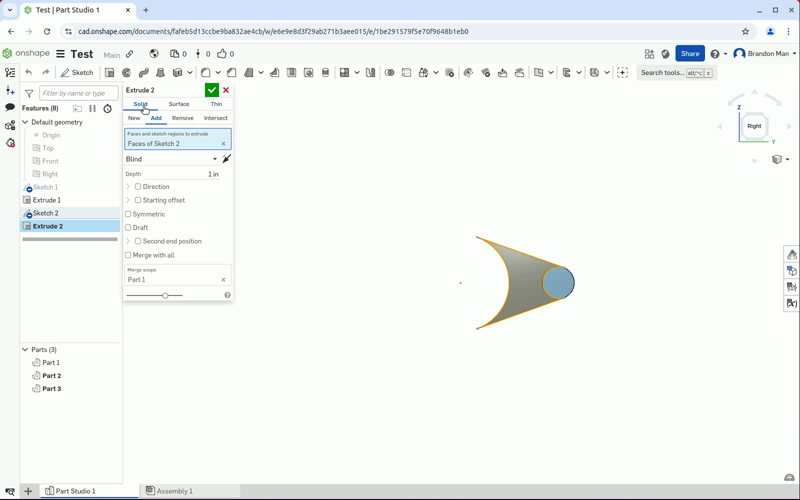
click(143, 106)
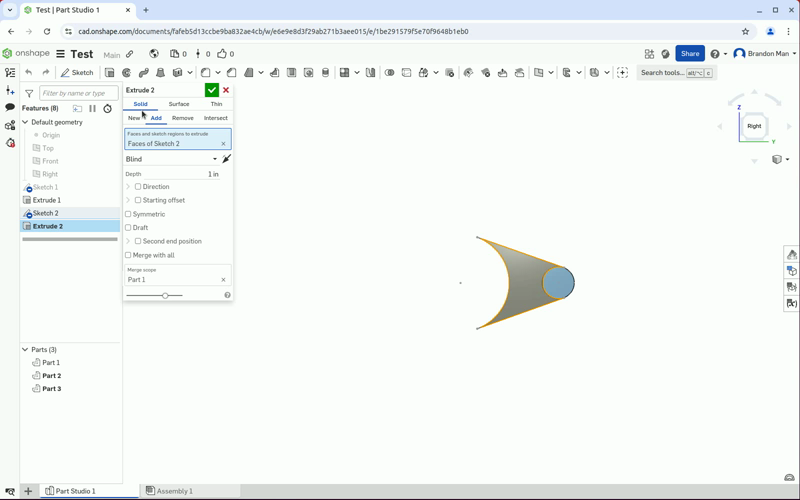
mouse_move(137, 120)
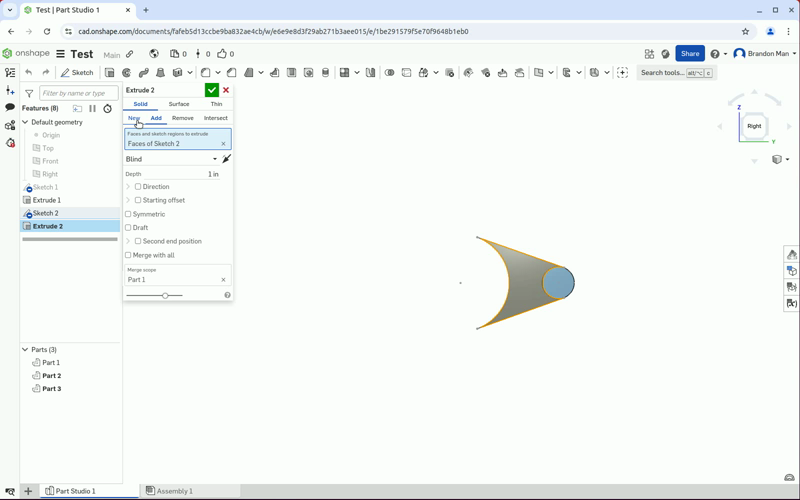
click(137, 120)
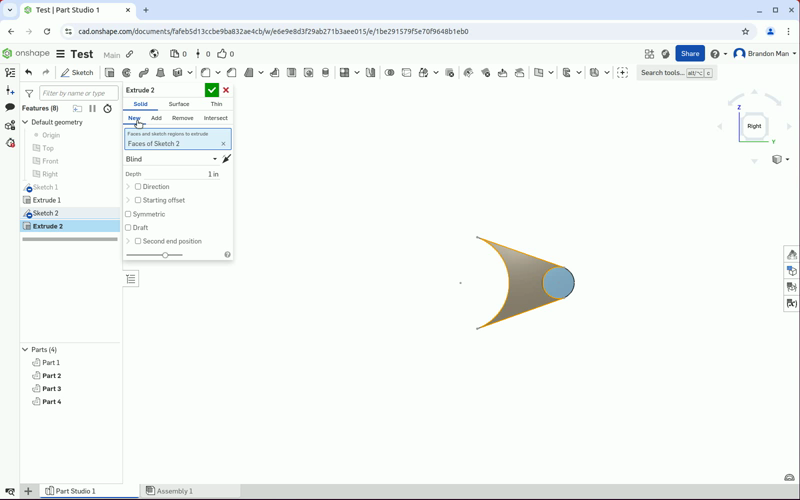
key(tab, 4)
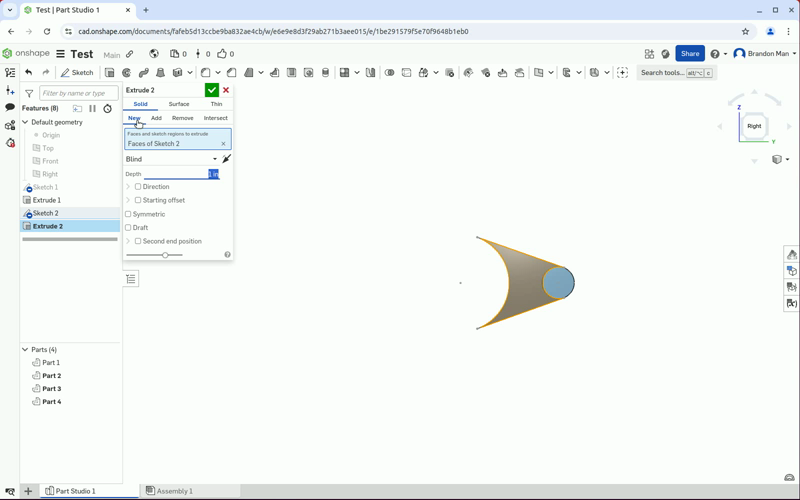
text(6.499)
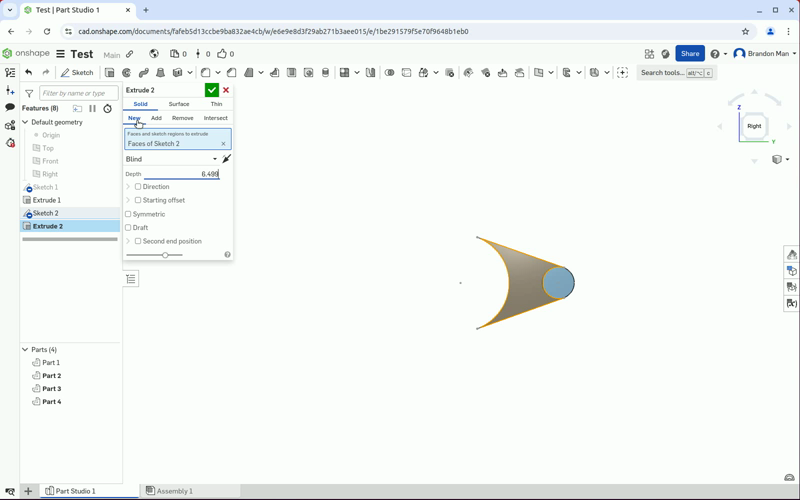
key(enter)
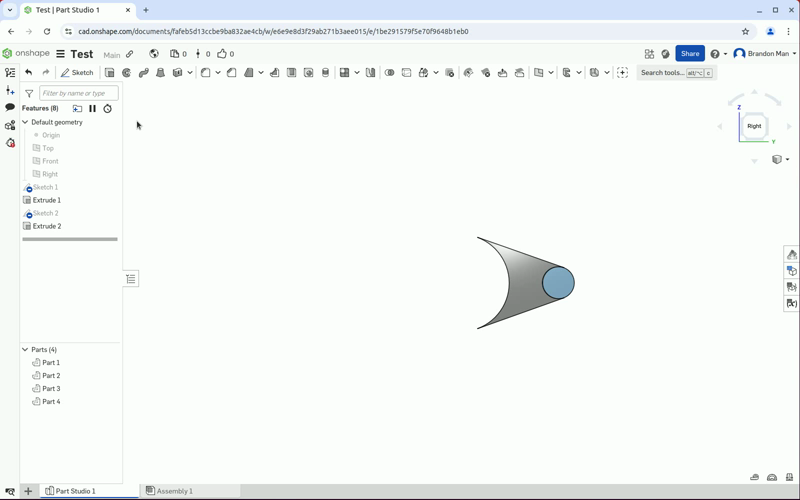
key(shift+h)
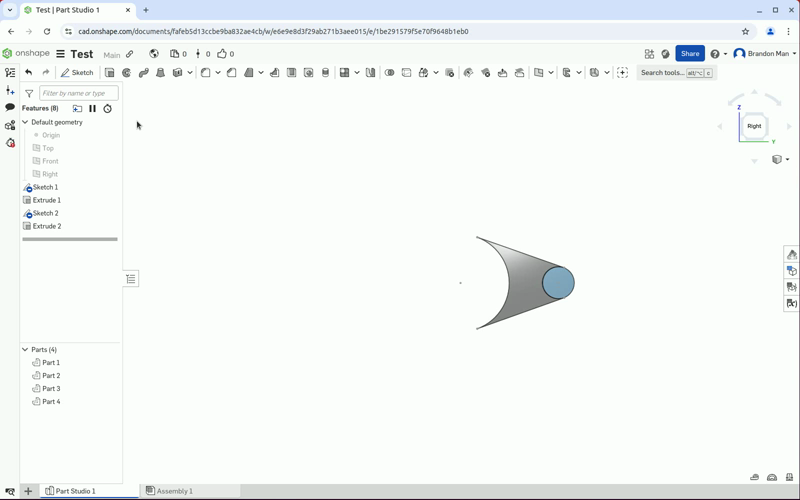
key(shift+h)
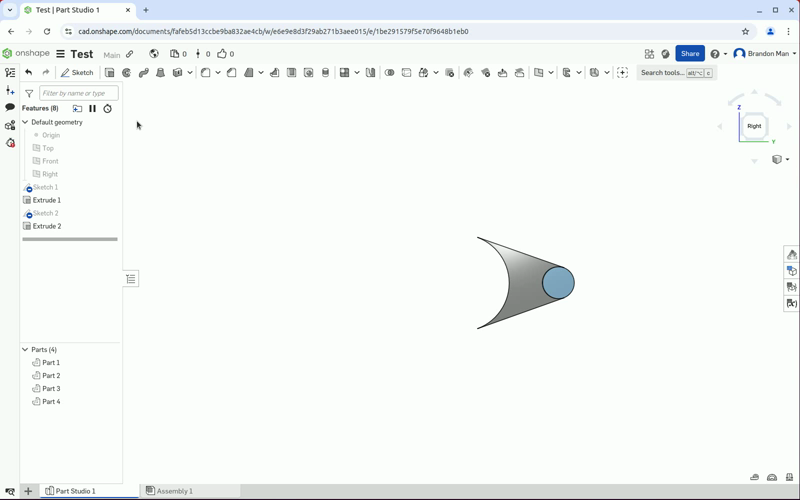
mouse_move(73, 189)
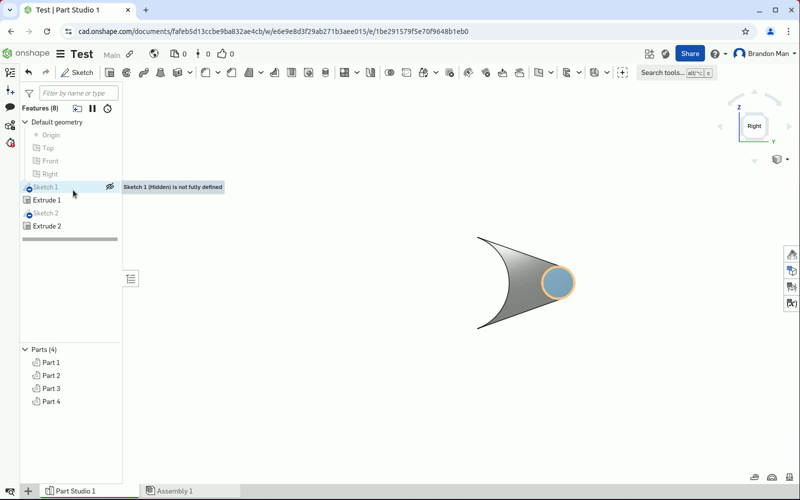
click(73, 189)
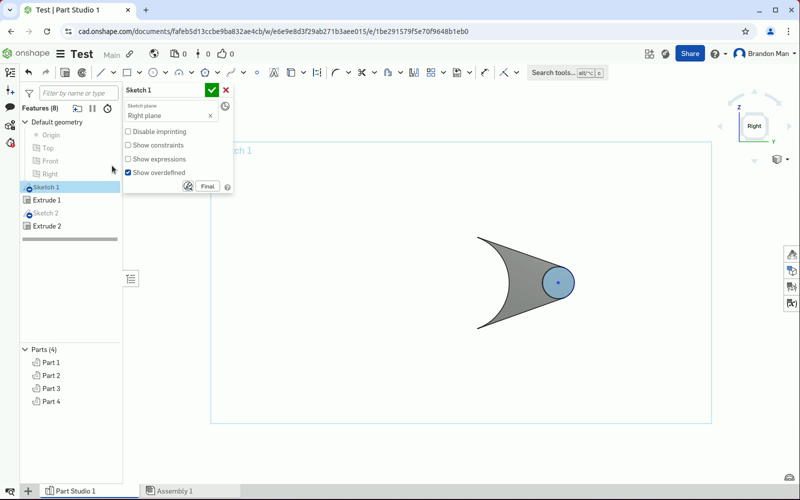
mouse_move(229, 92)
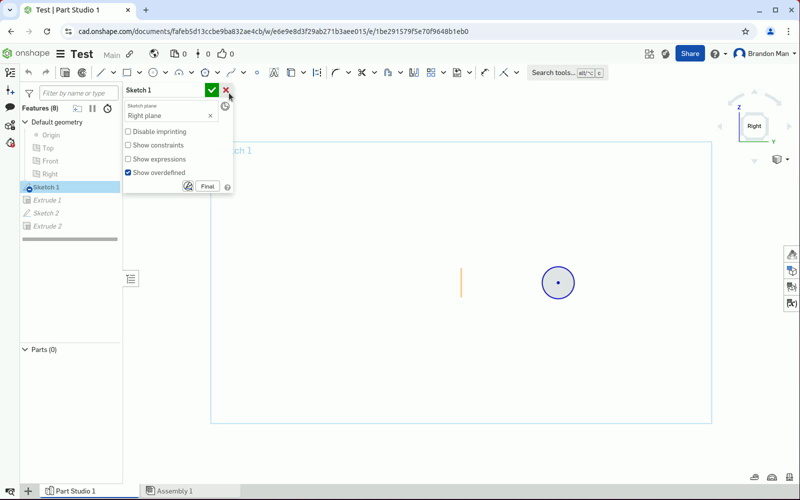
click(229, 92)
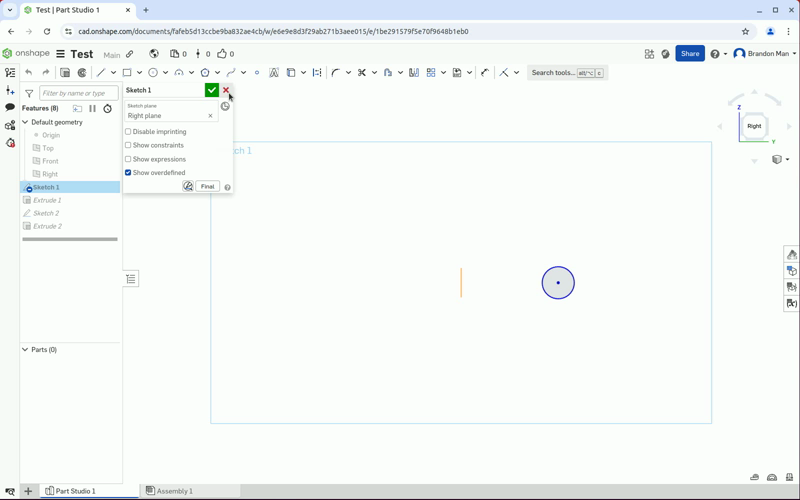
key(shift+s)
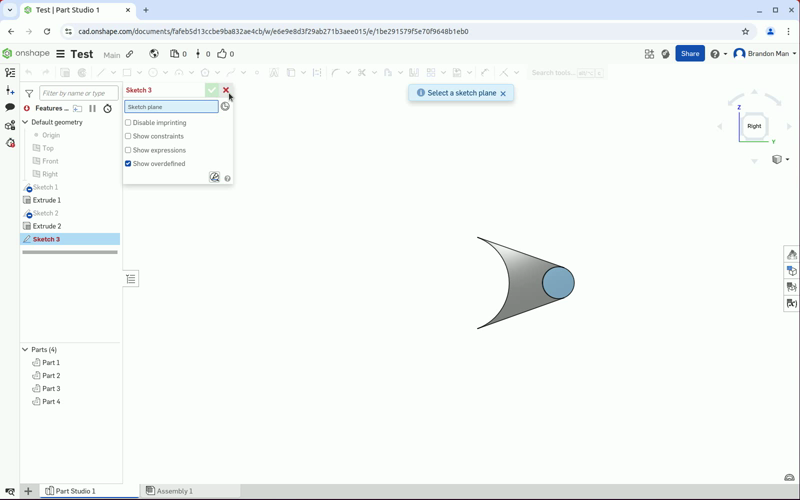
mouse_move(73, 176)
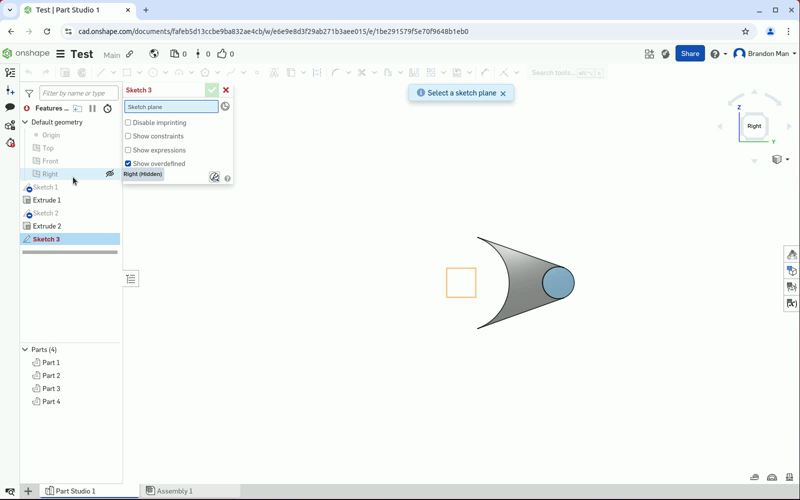
click(73, 176)
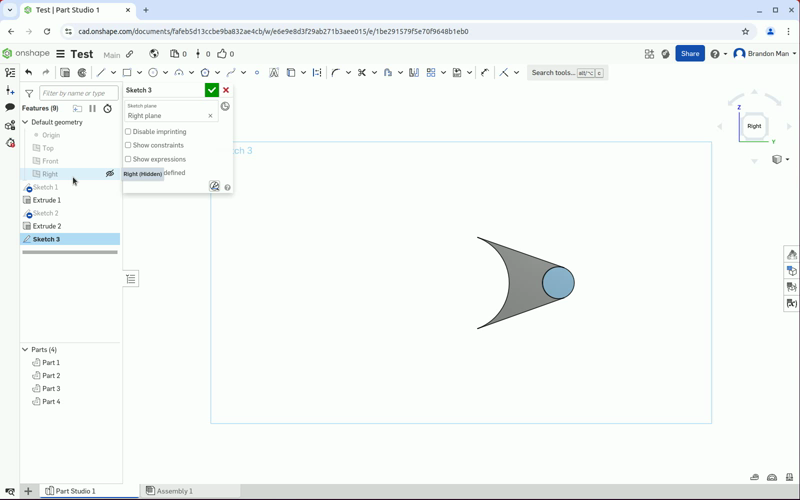
mouse_move(73, 352)
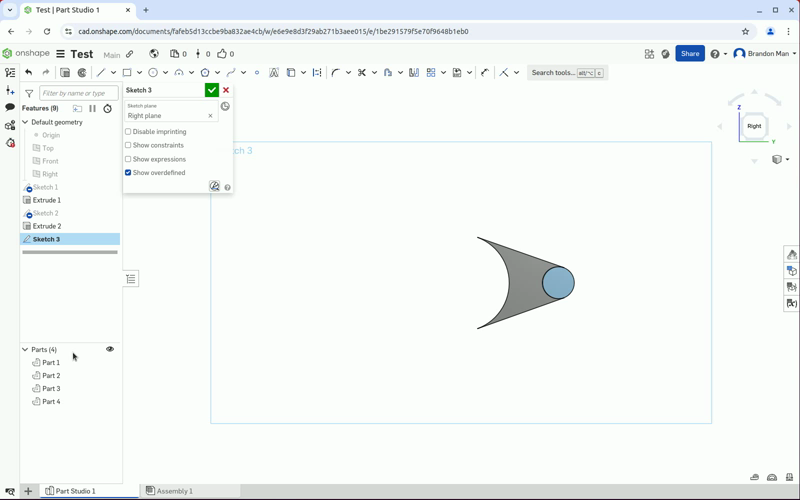
key(y)
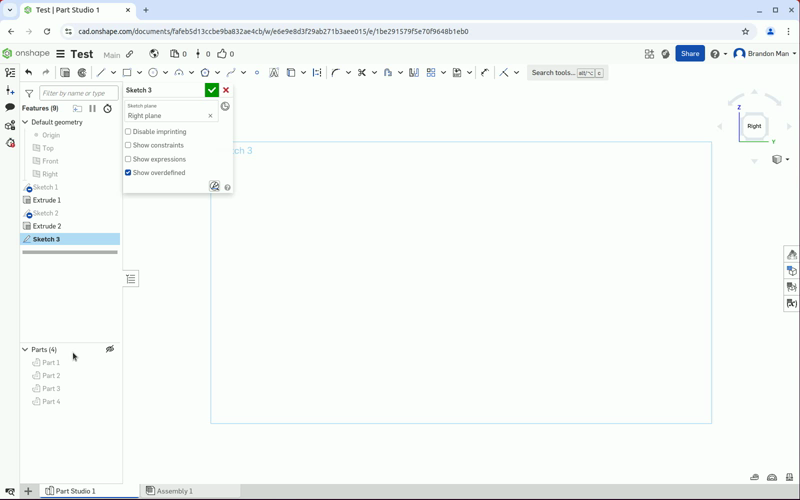
key(c)
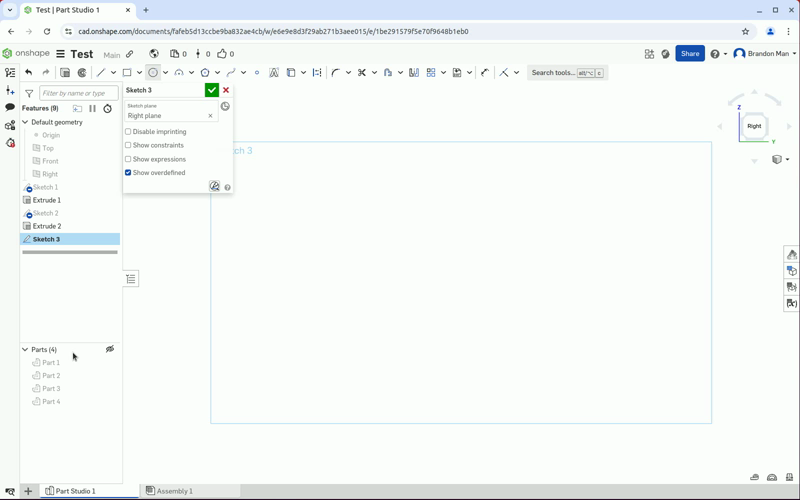
key_down(shift)
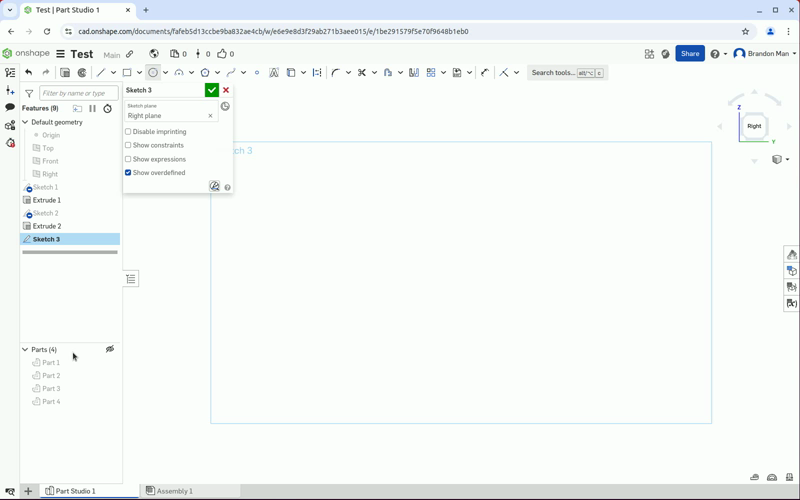
mouse_move(461, 282)
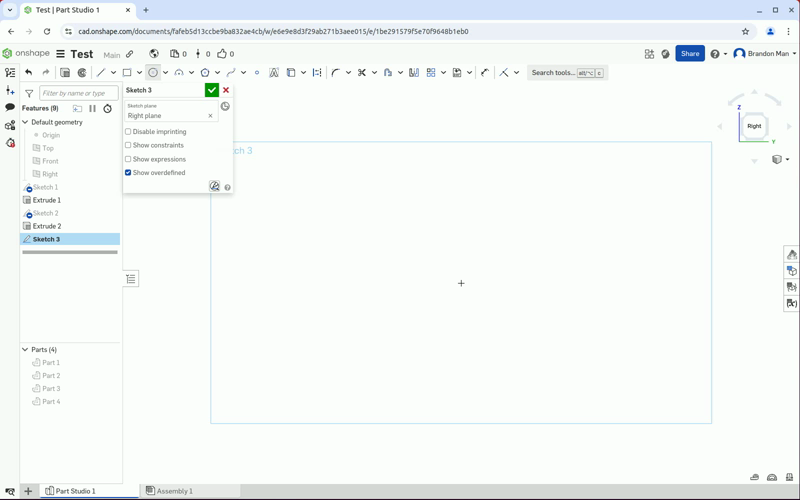
click(461, 282)
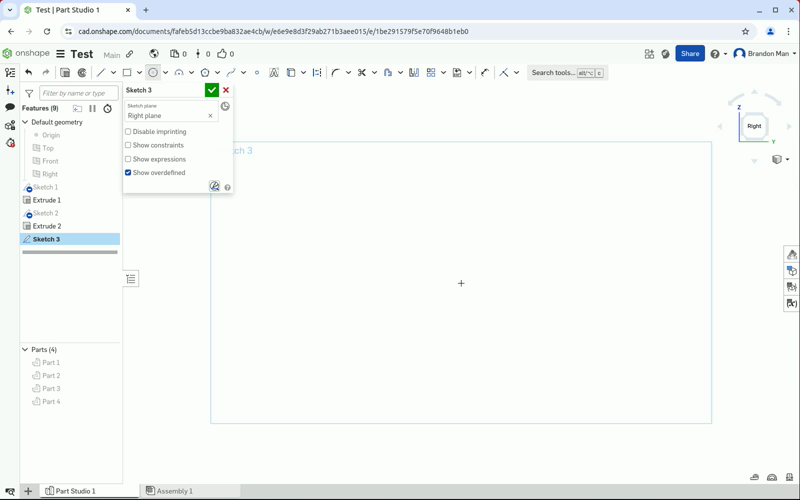
key_up(shift)
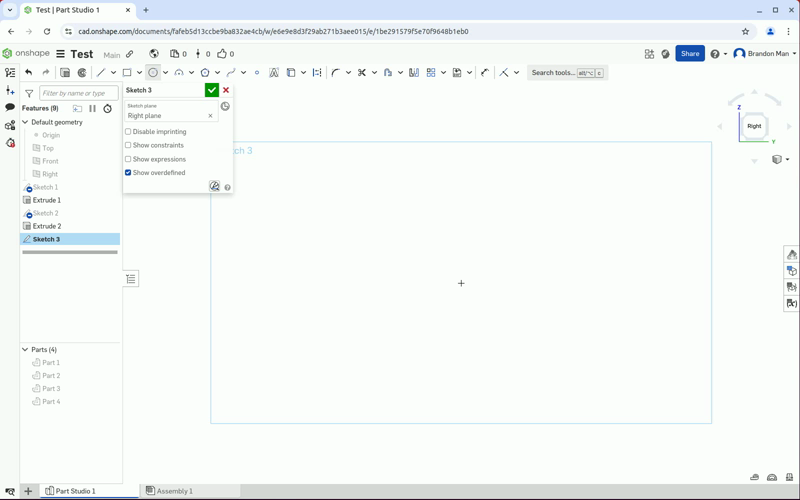
mouse_move(509, 282)
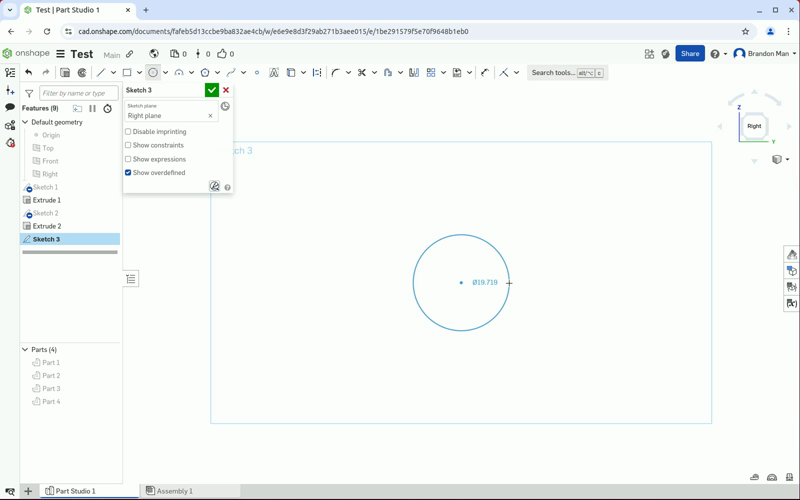
click(509, 282)
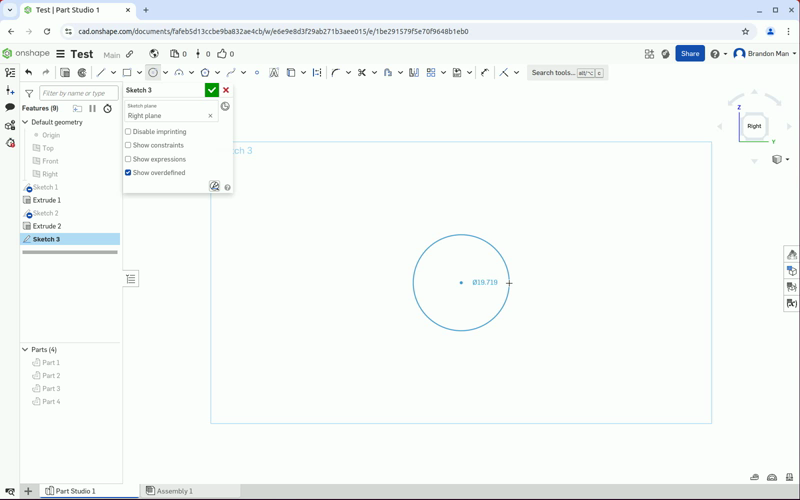
key(esc)
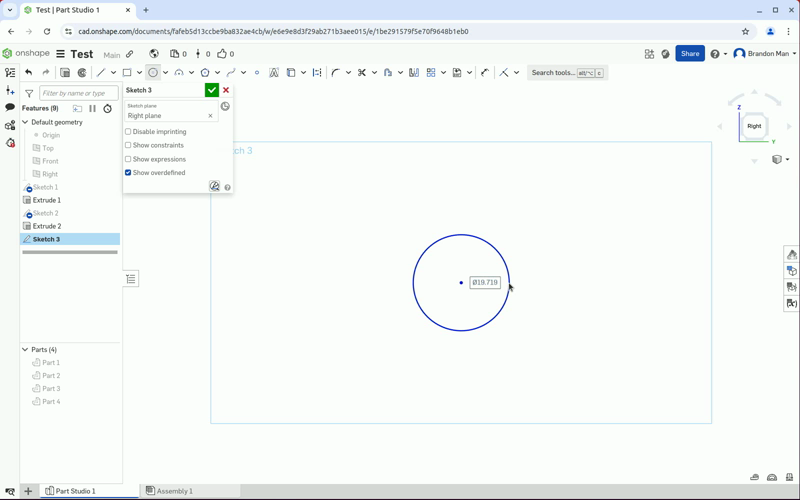
mouse_move(438, 310)
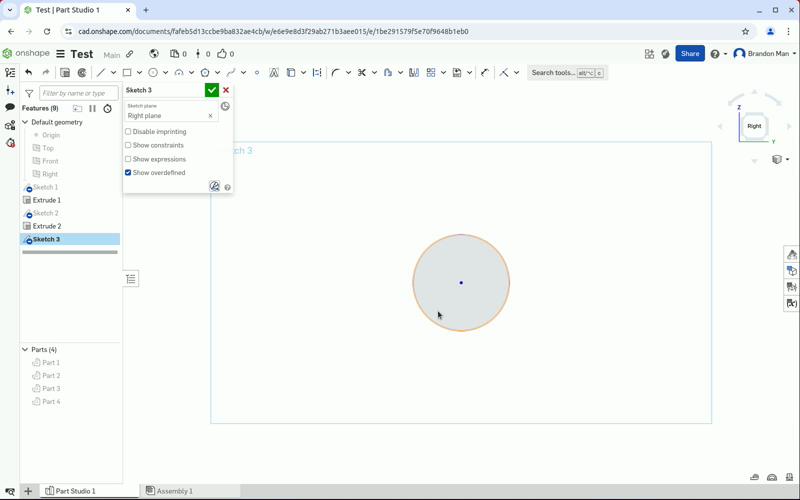
click(438, 310)
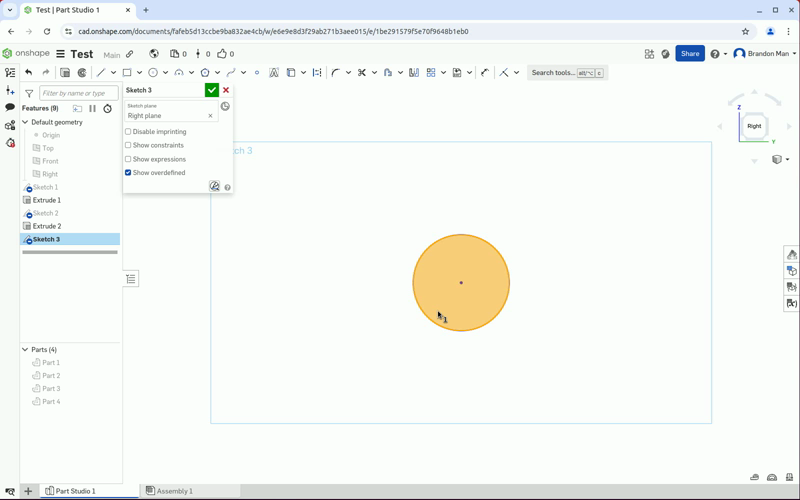
mouse_move(73, 352)
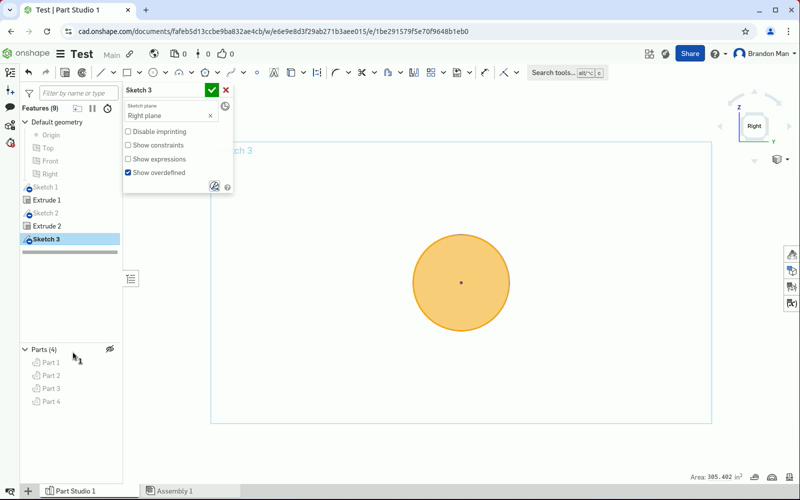
key(shift+y)
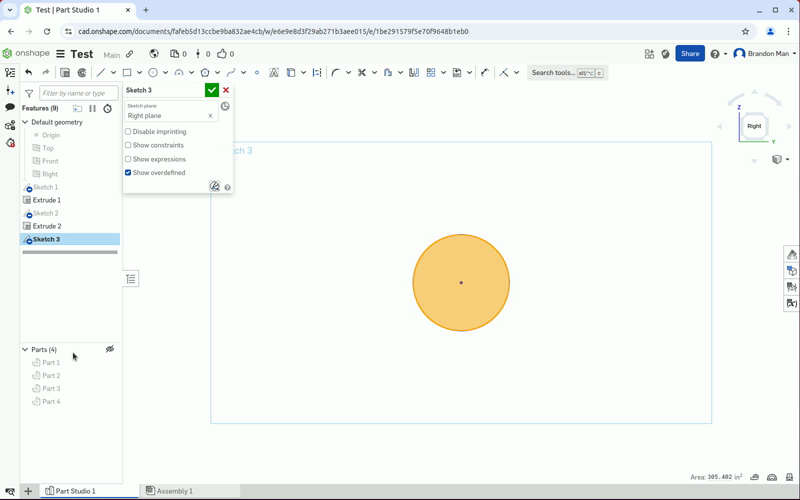
key(shift+e)
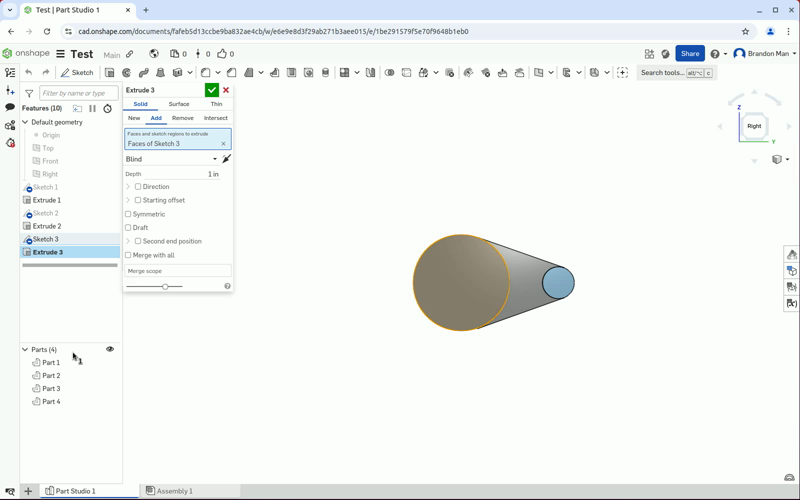
mouse_move(143, 106)
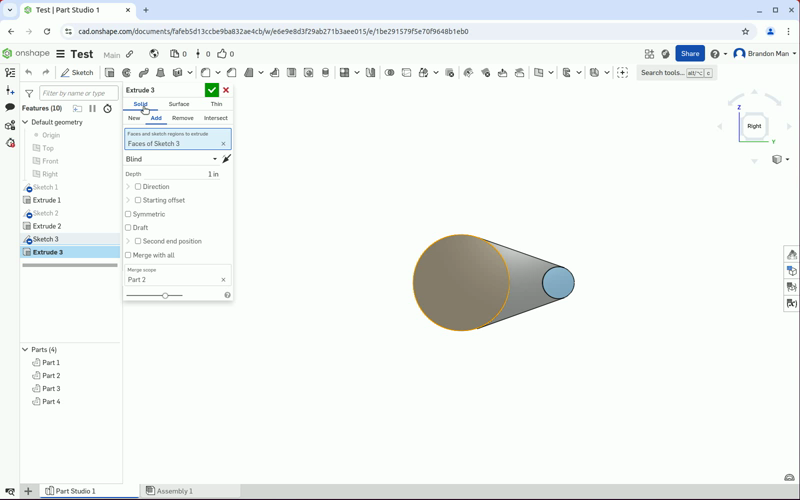
click(143, 106)
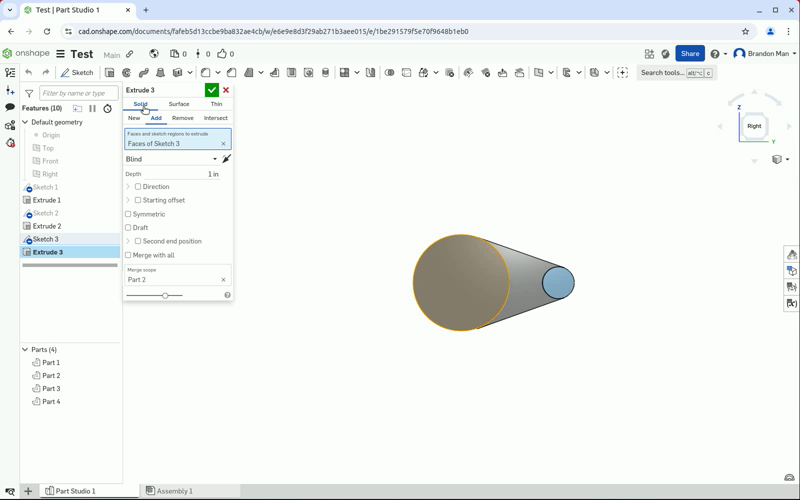
mouse_move(137, 120)
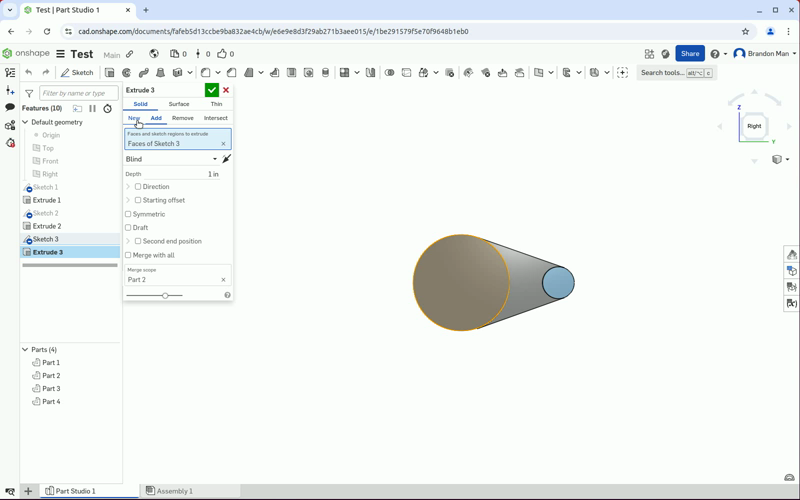
click(137, 120)
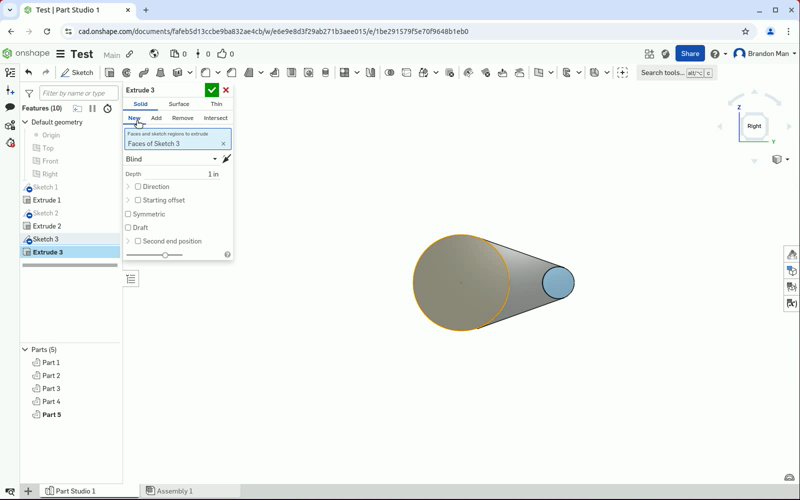
key(tab, 4)
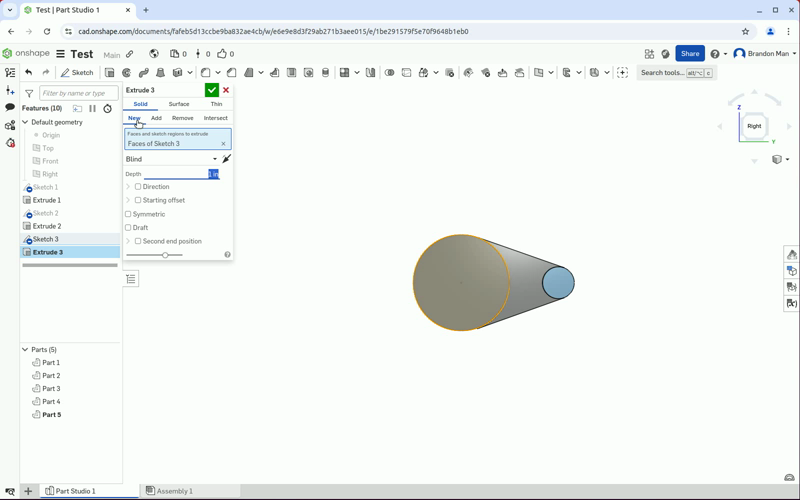
text(6.499)
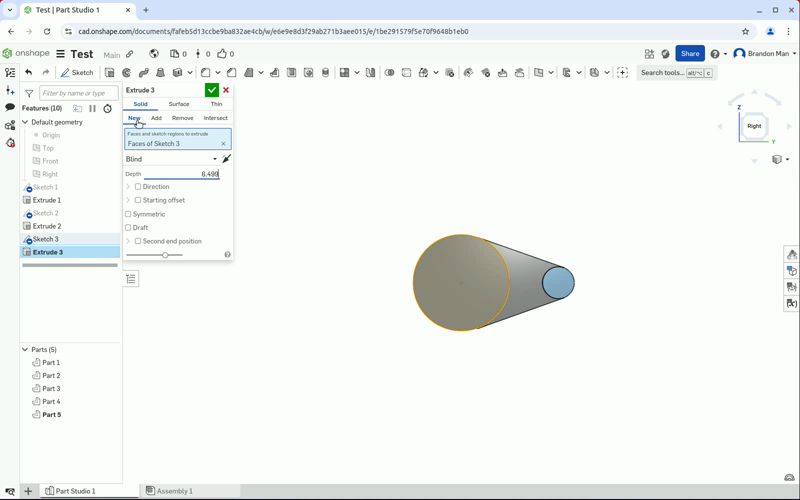
key(enter)
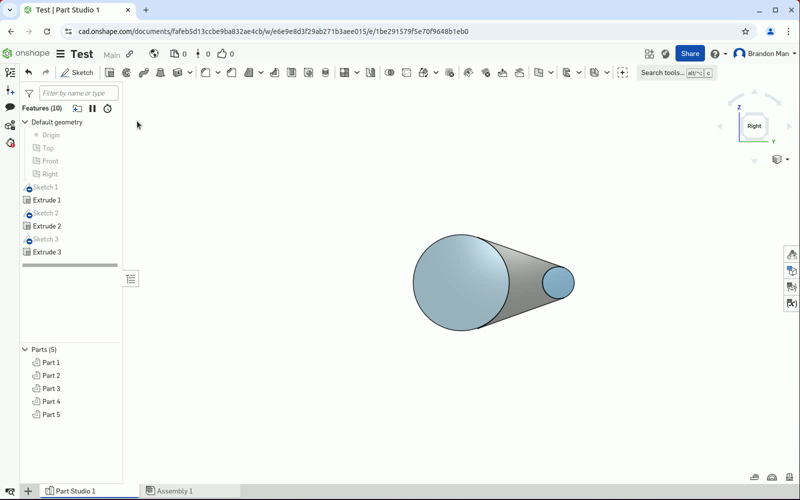
key(shift+h)
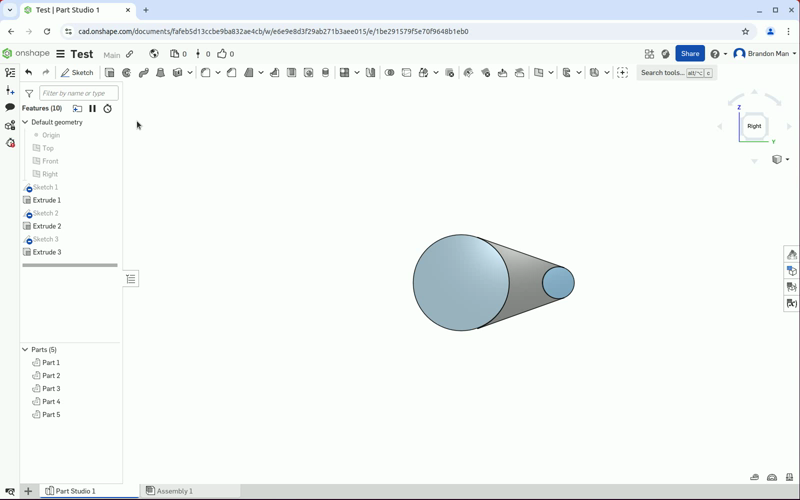
key(shift+h)
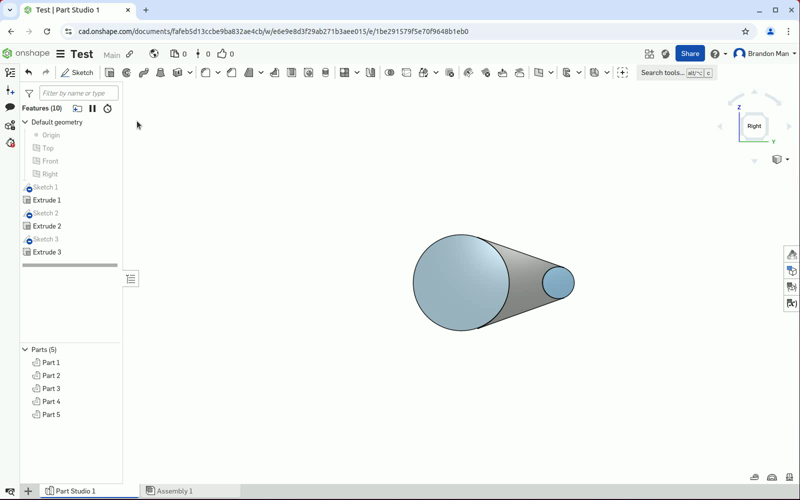
key(shift+7)
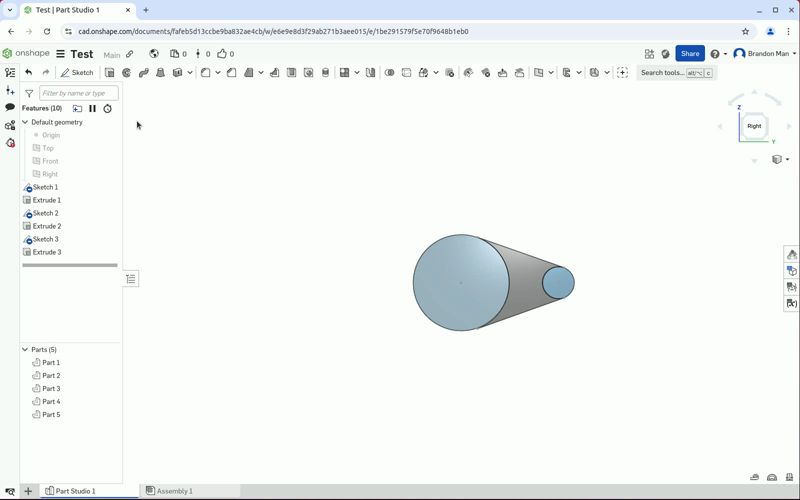
key(right, 2)
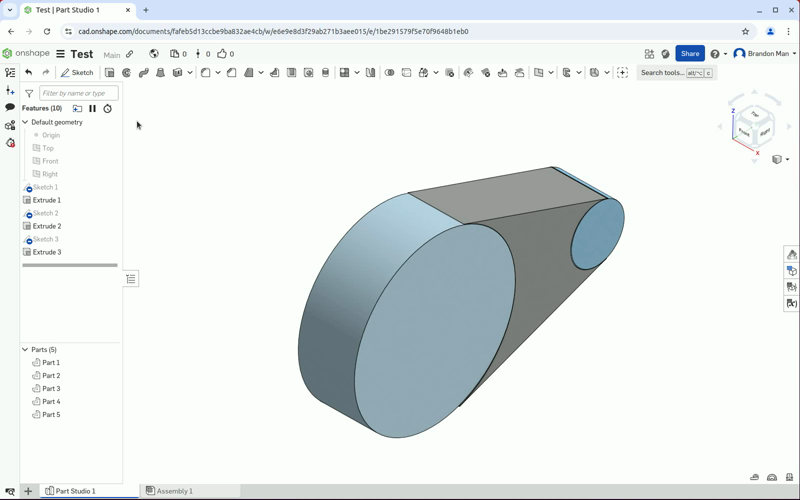
key(down, 2)
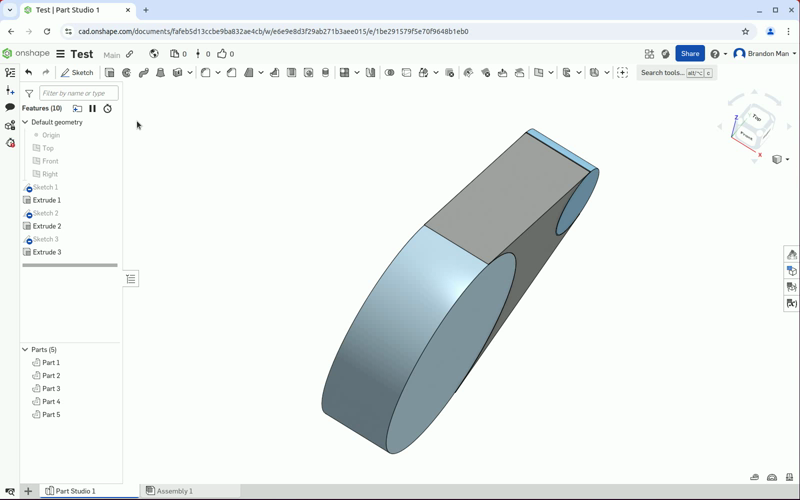
key(up, 2)
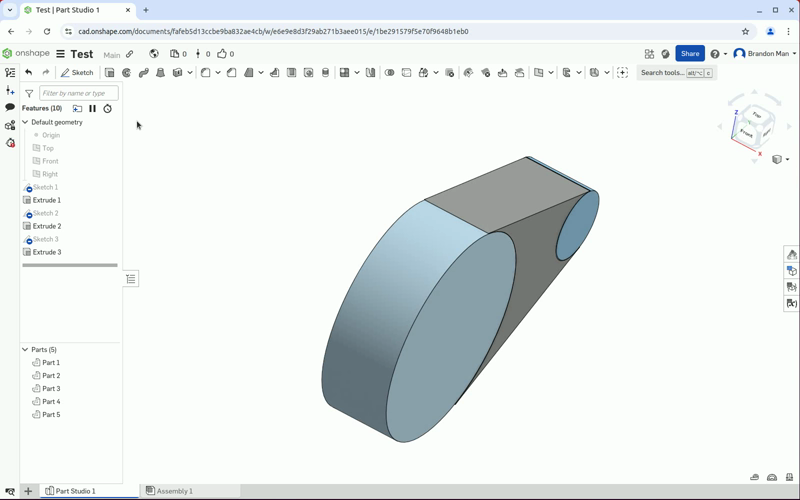
key(left, 2)
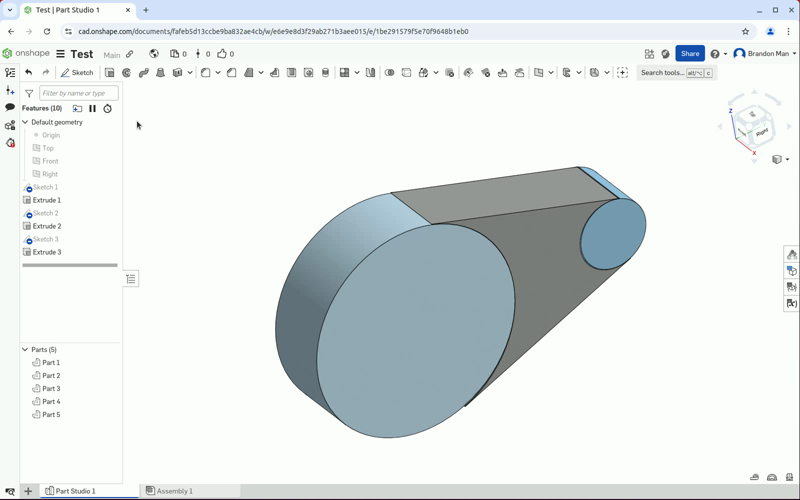
mouse_move(73, 189)
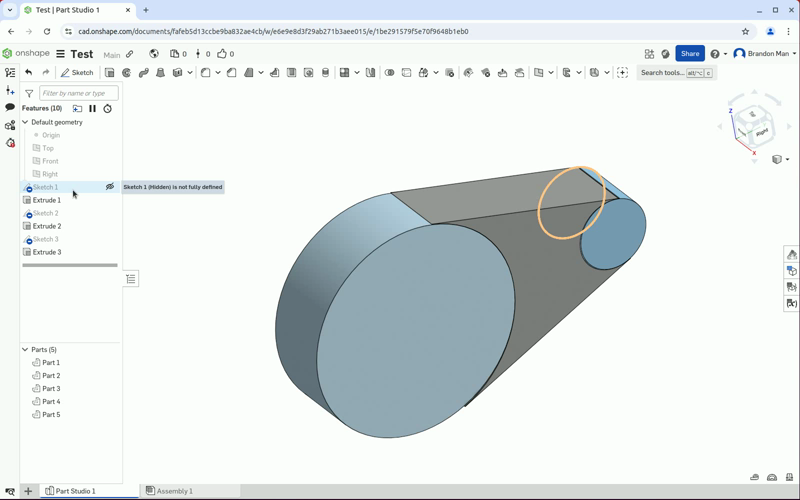
click(73, 189)